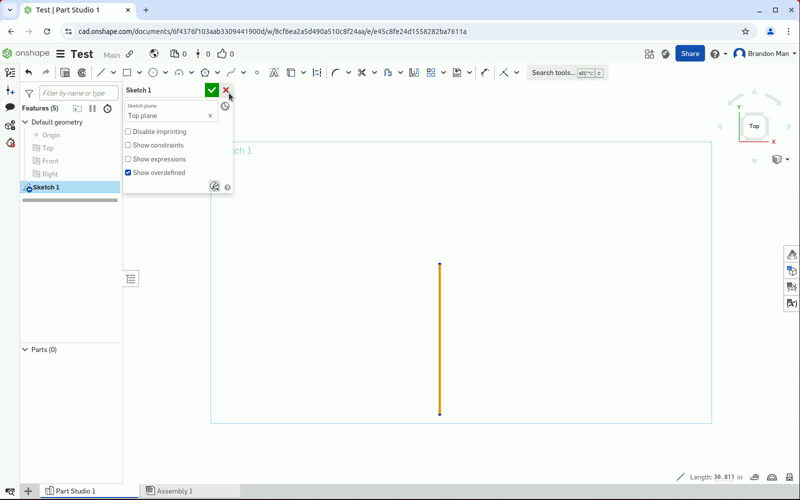
key(shift+h)
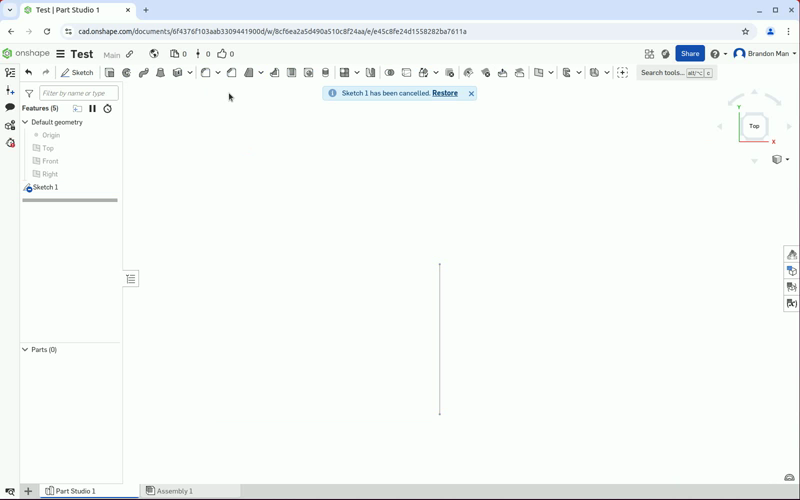
key(shift+s)
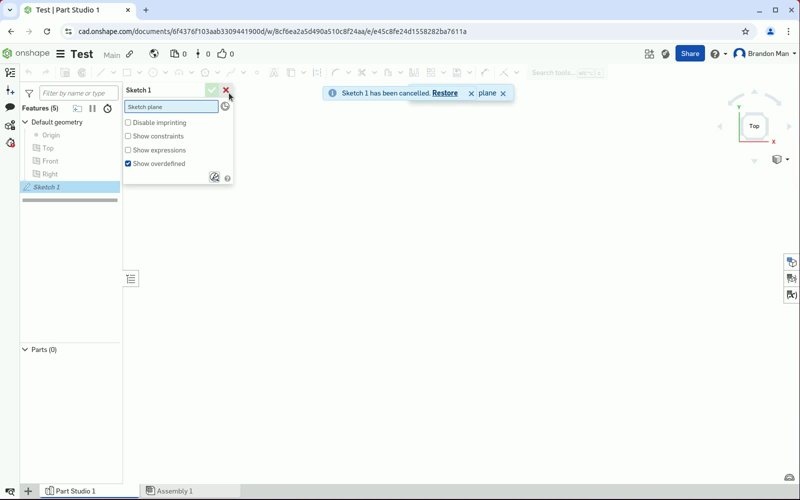
mouse_move(73, 150)
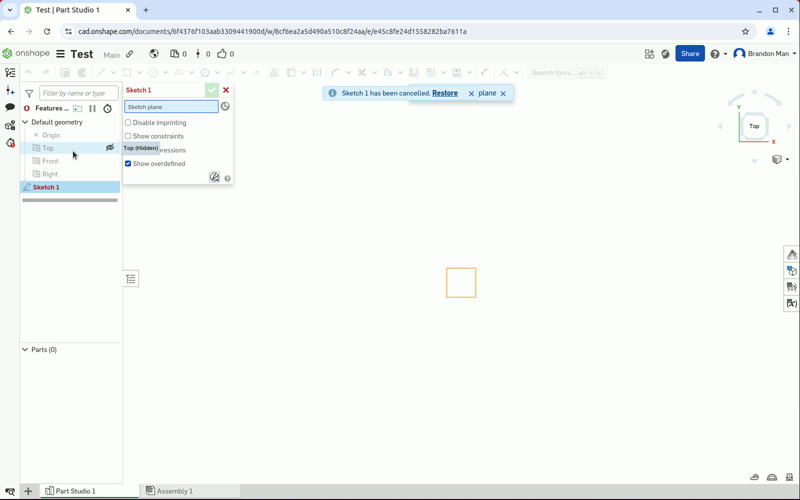
click(73, 150)
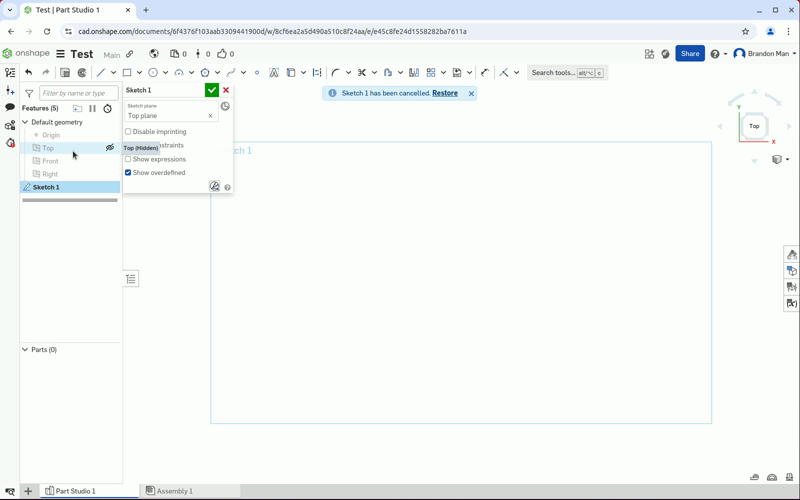
mouse_move(73, 352)
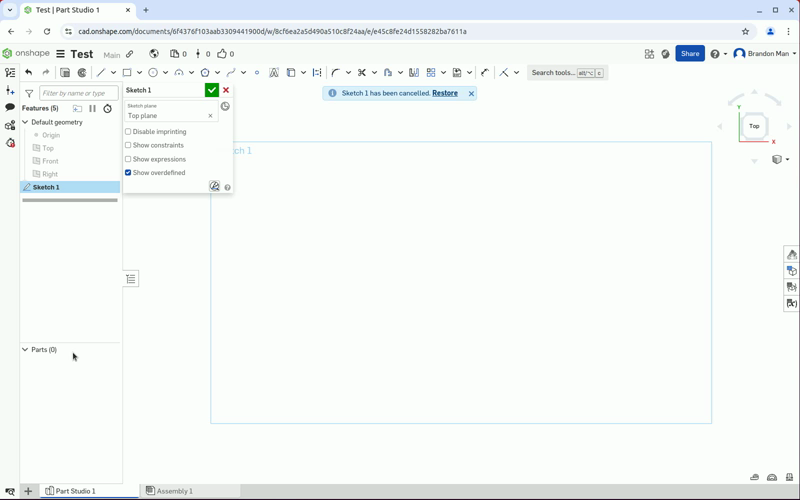
key(y)
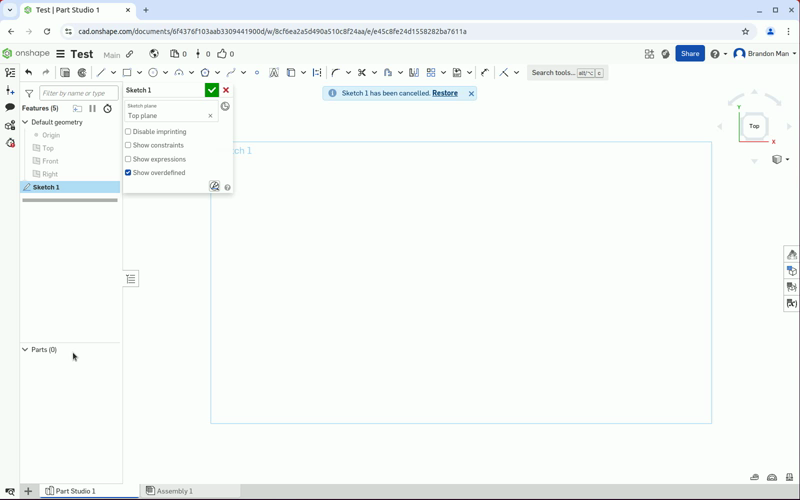
key(c)
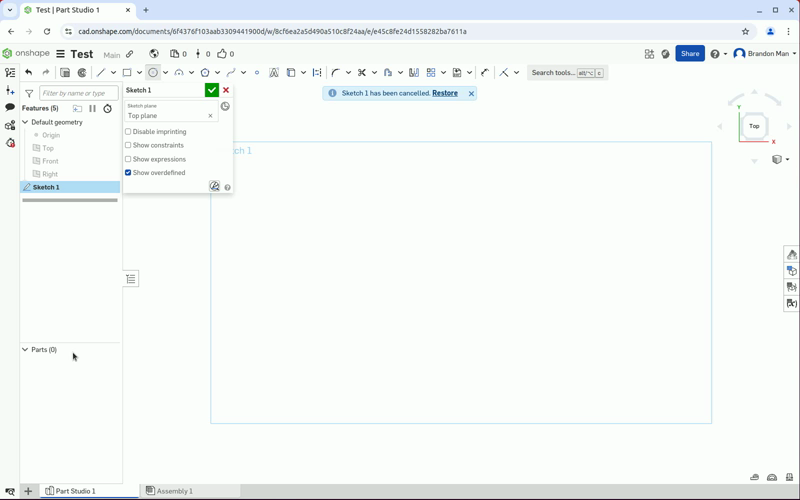
key_down(shift)
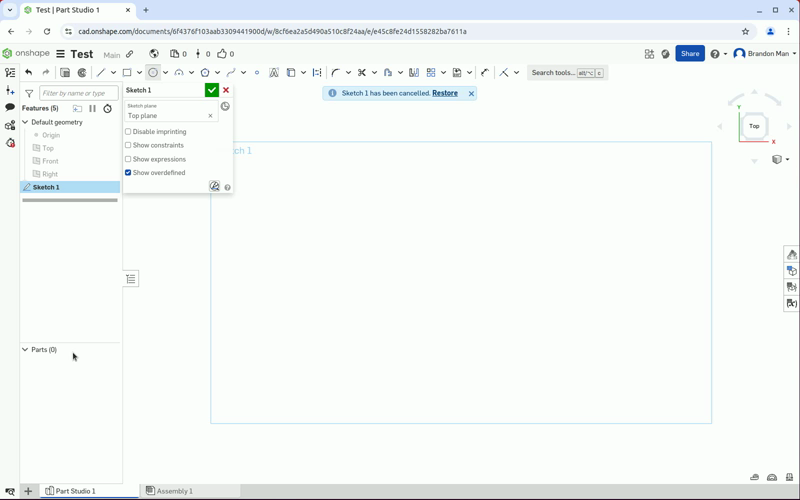
mouse_move(460, 282)
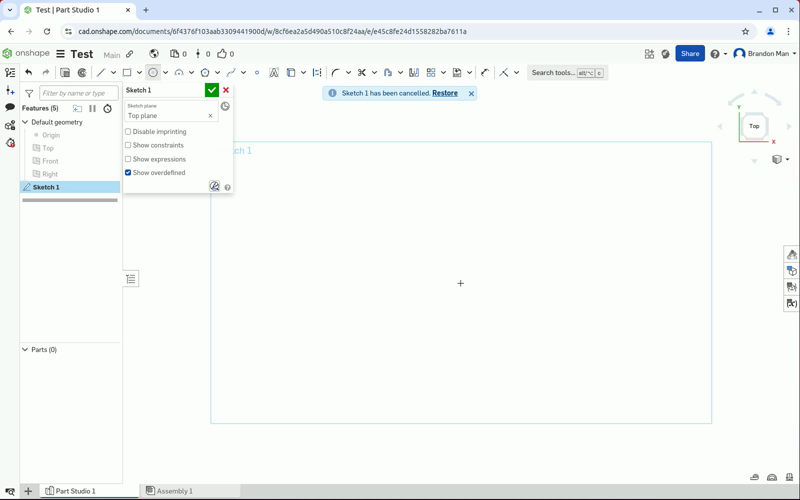
click(460, 282)
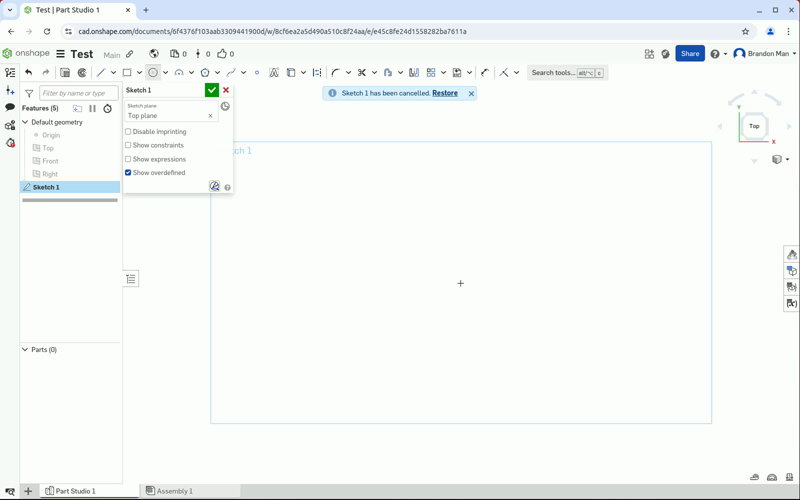
key_up(shift)
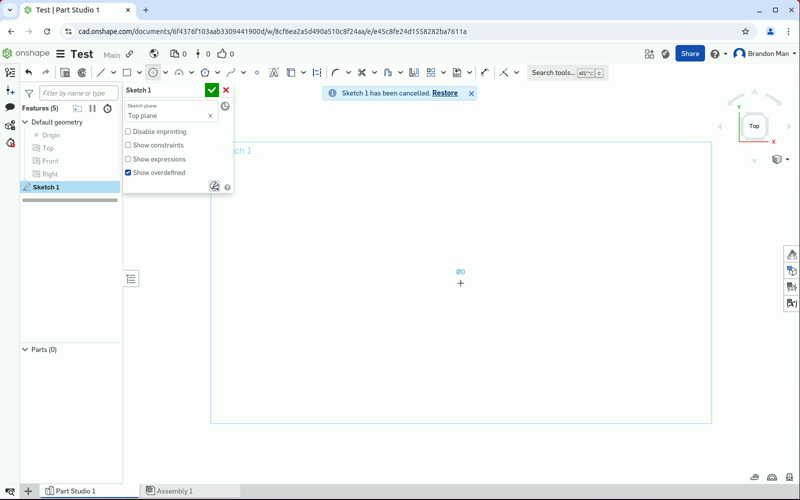
mouse_move(541, 282)
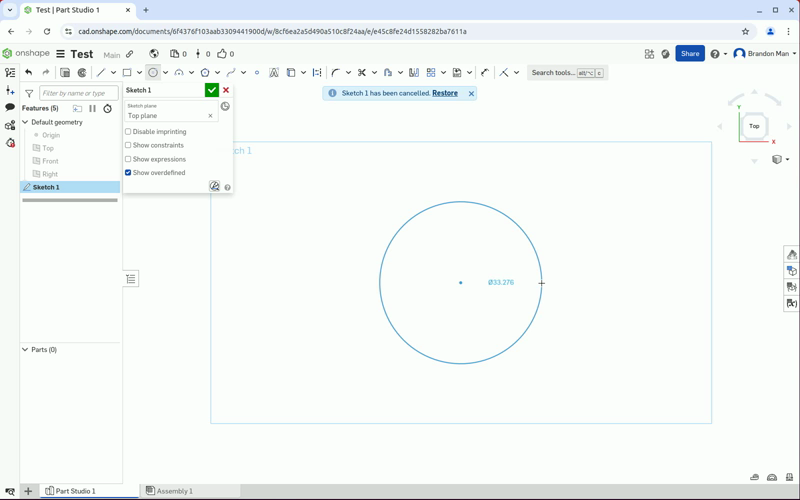
click(541, 282)
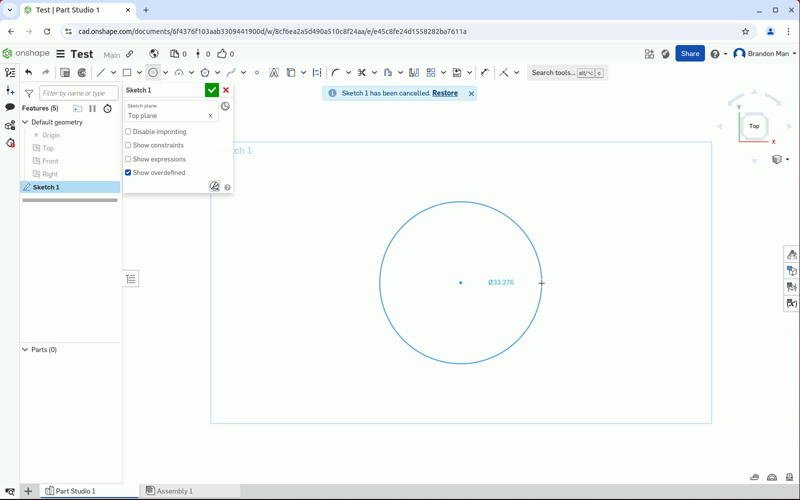
key(esc)
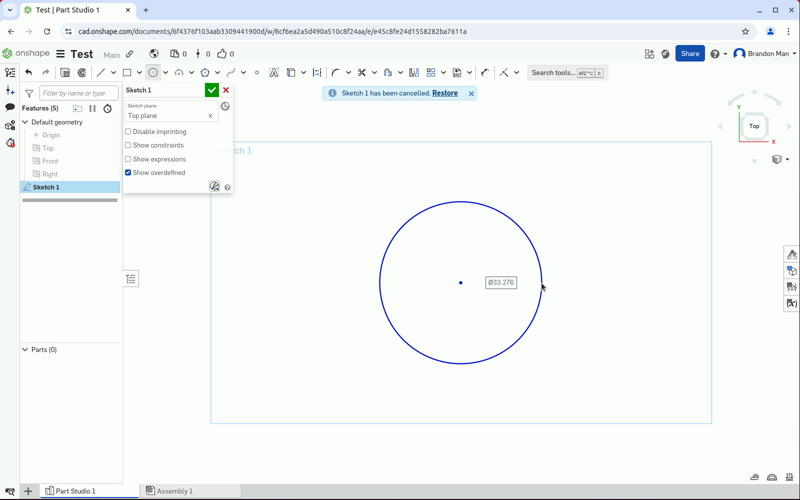
key(c)
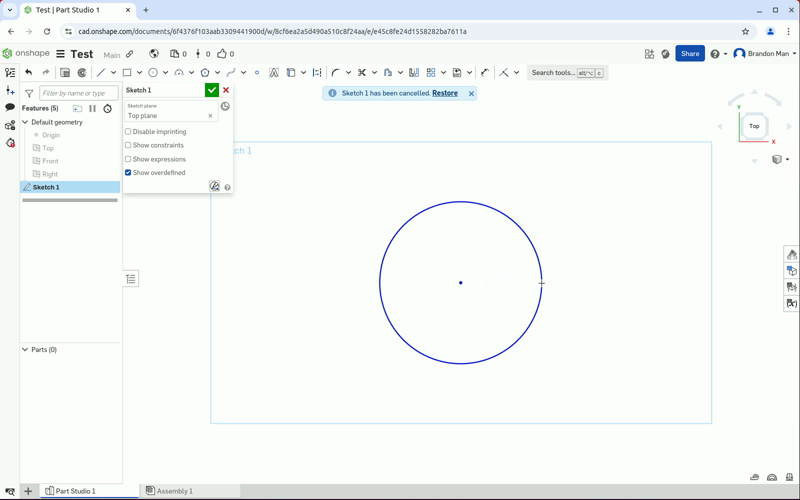
key_down(shift)
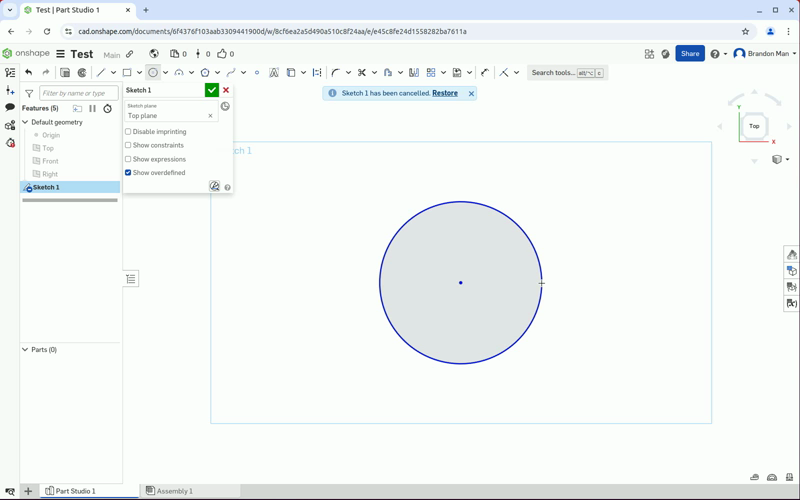
mouse_move(460, 282)
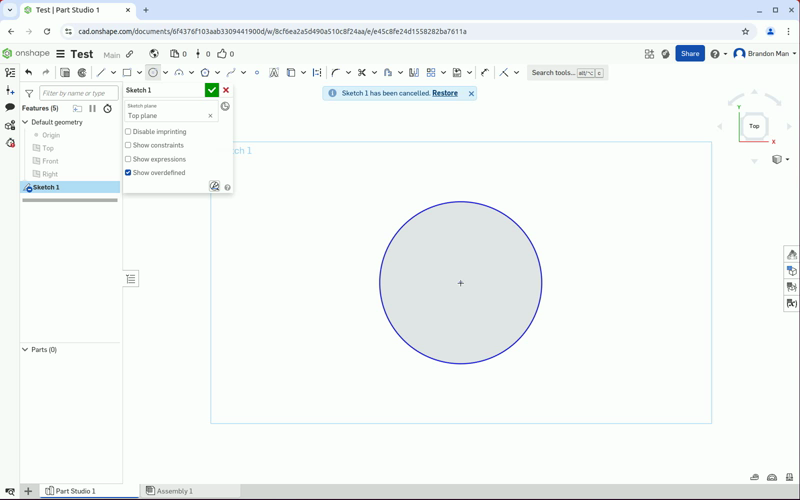
click(460, 282)
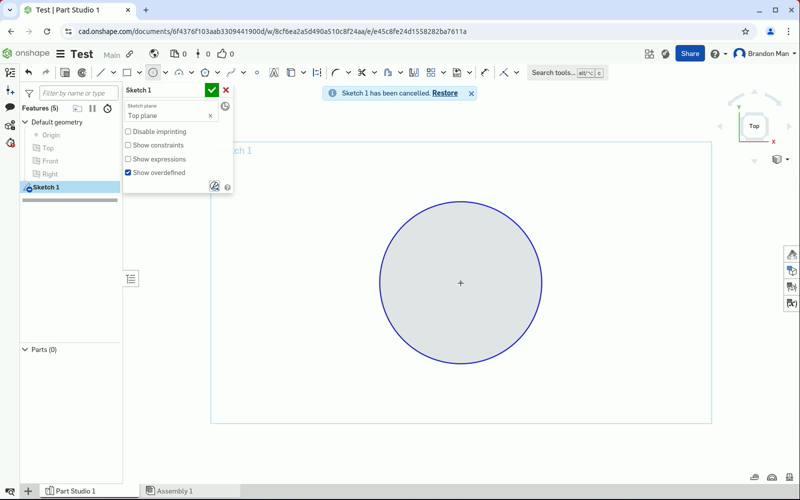
key_up(shift)
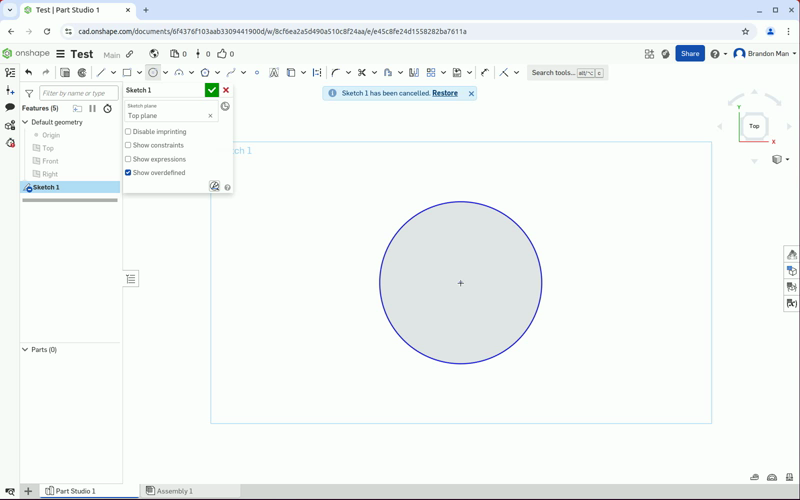
mouse_move(496, 282)
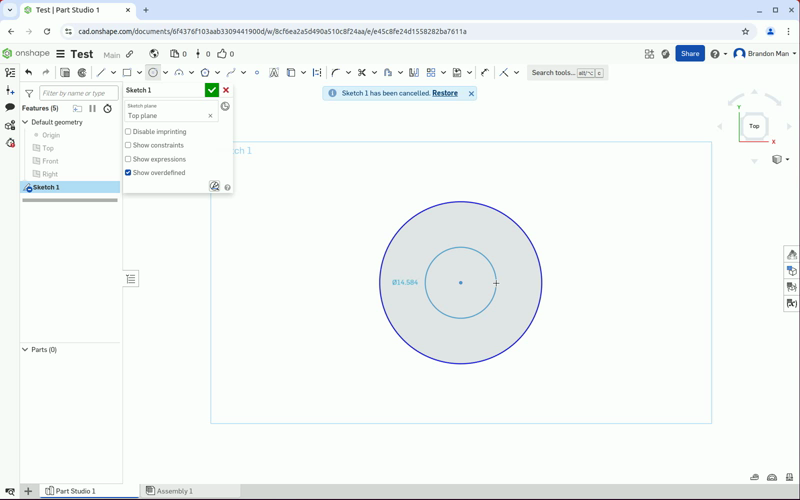
click(496, 282)
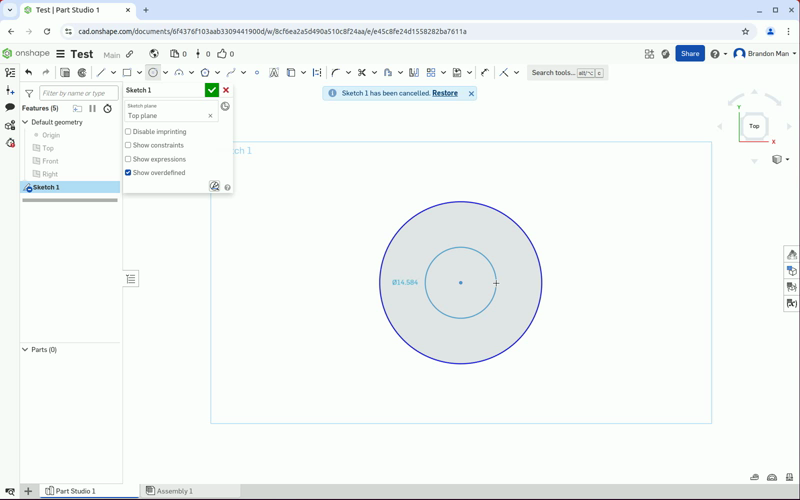
key(esc)
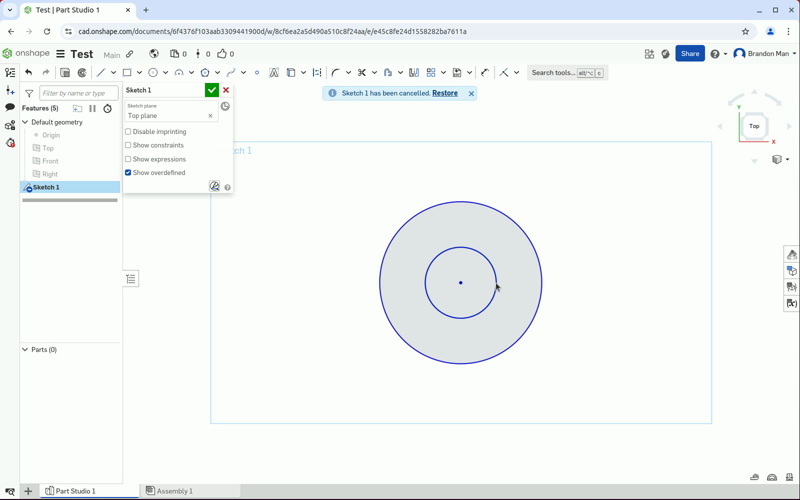
mouse_move(452, 331)
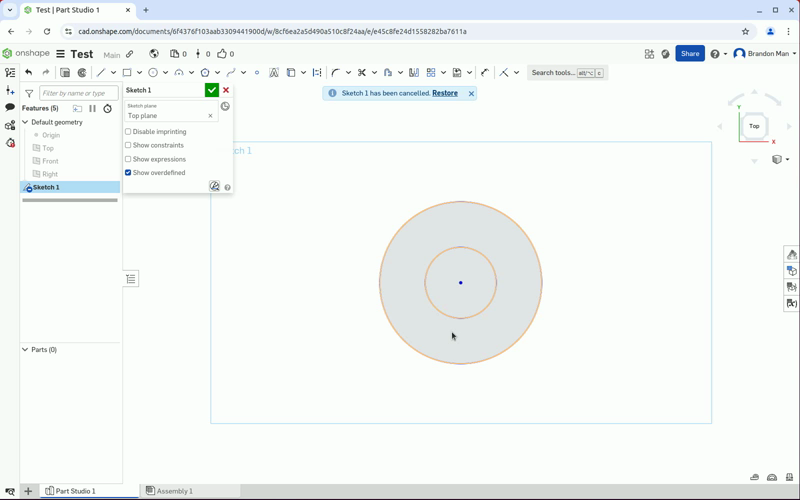
click(452, 331)
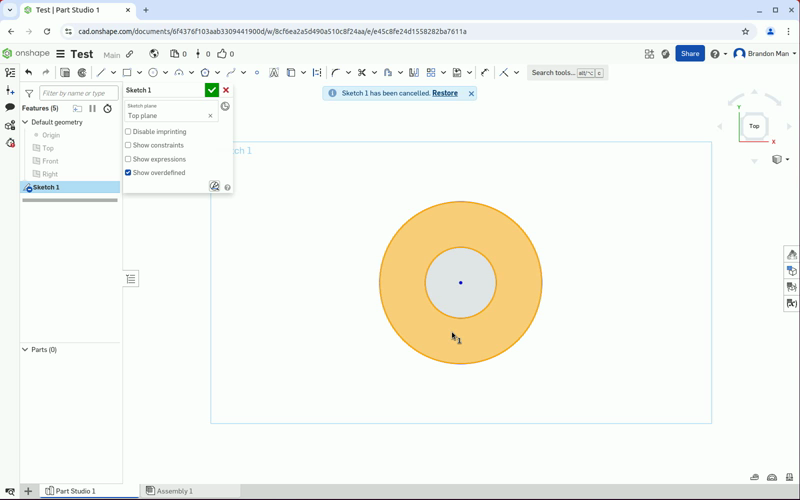
mouse_move(73, 352)
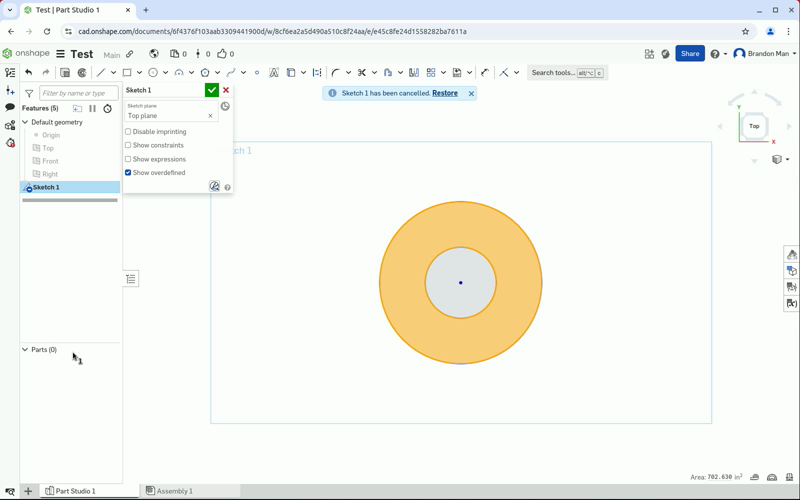
key(shift+y)
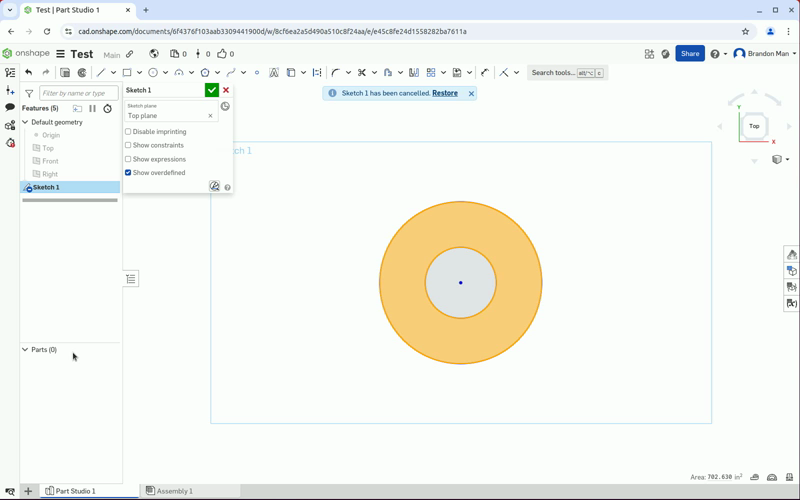
key(shift+e)
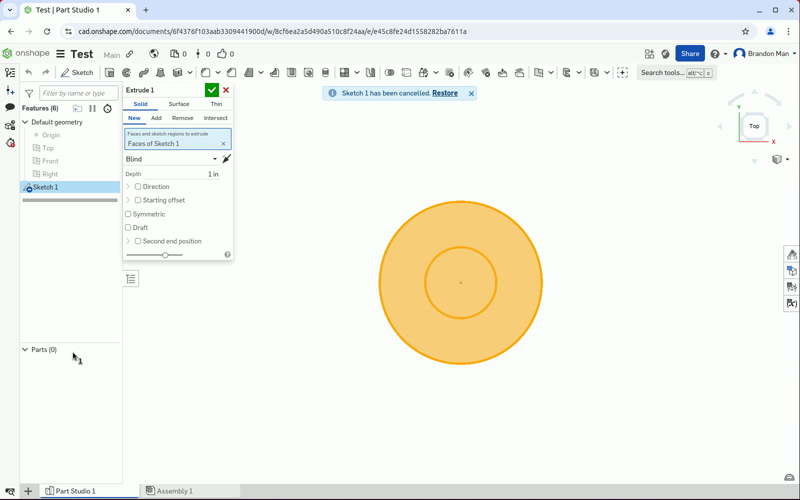
mouse_move(143, 106)
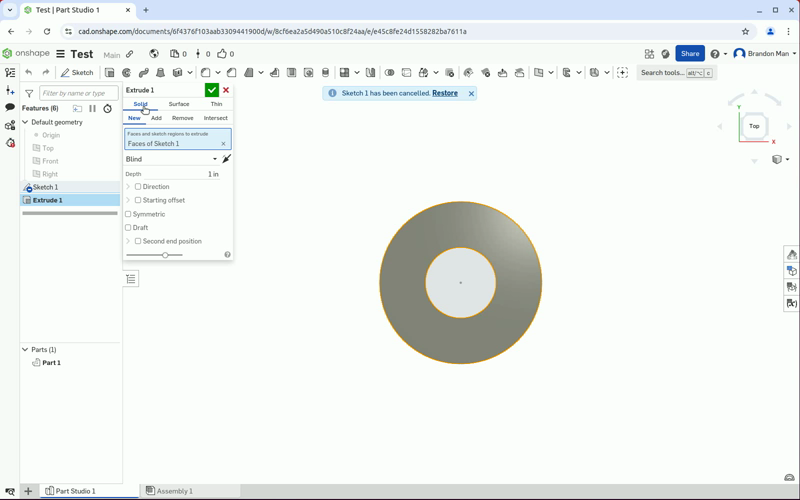
click(143, 106)
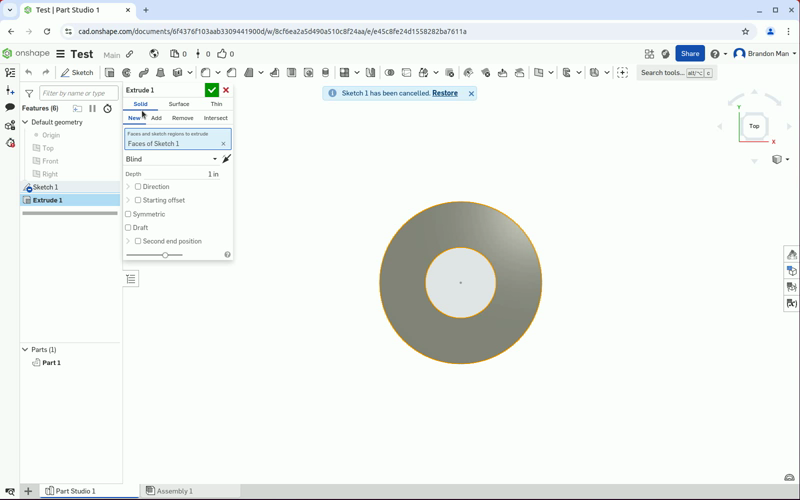
mouse_move(137, 120)
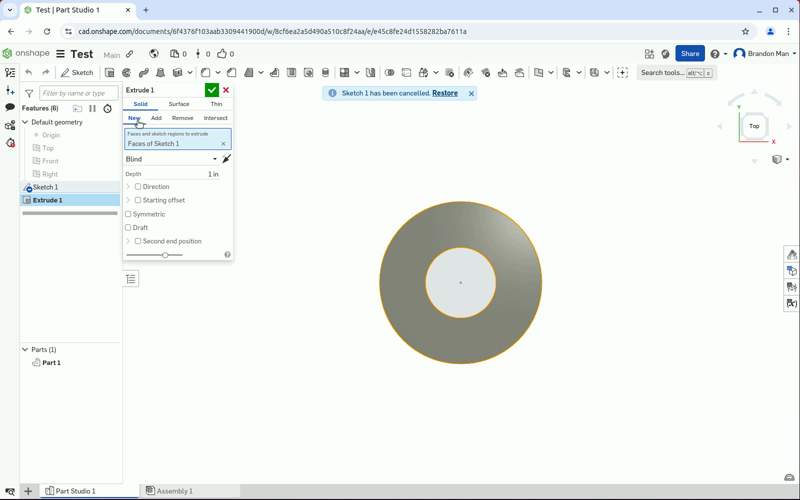
click(137, 120)
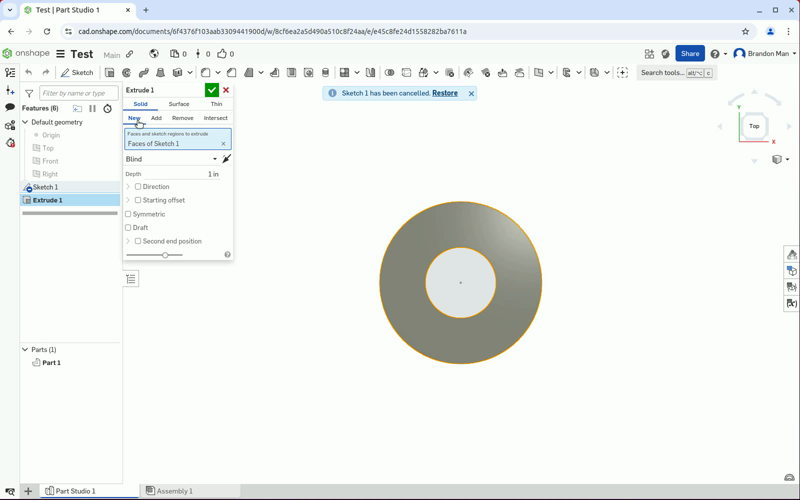
key(tab, 4)
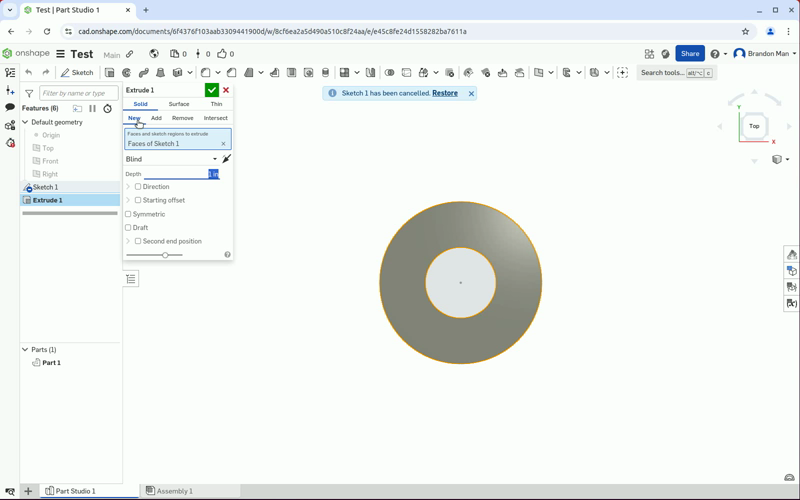
text(3.37)
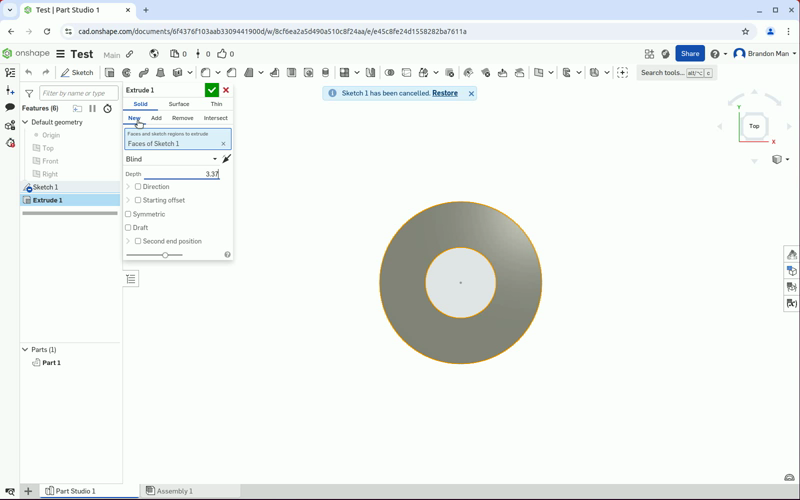
key(enter)
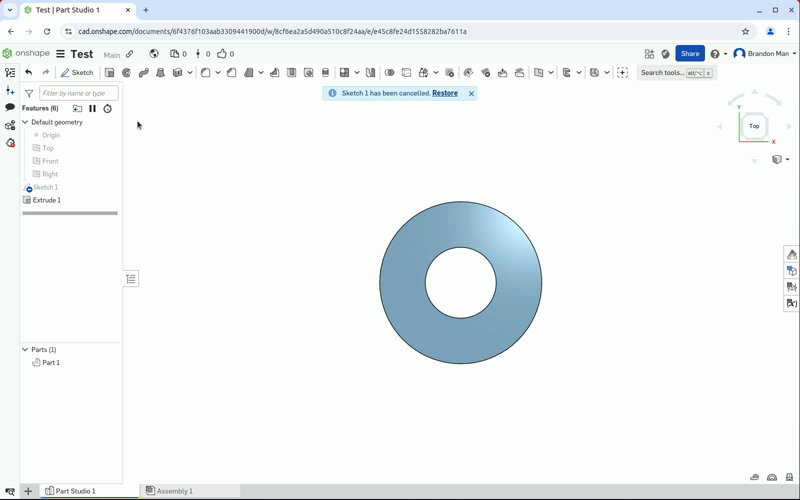
key(shift+h)
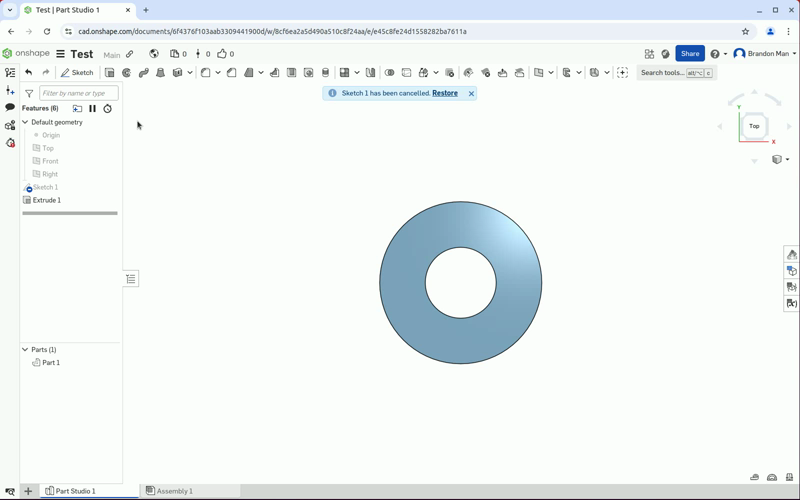
key(shift+h)
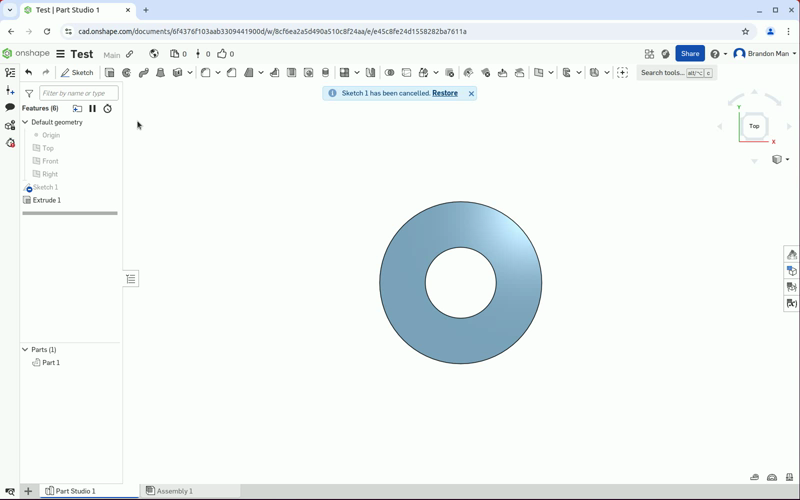
mouse_move(73, 189)
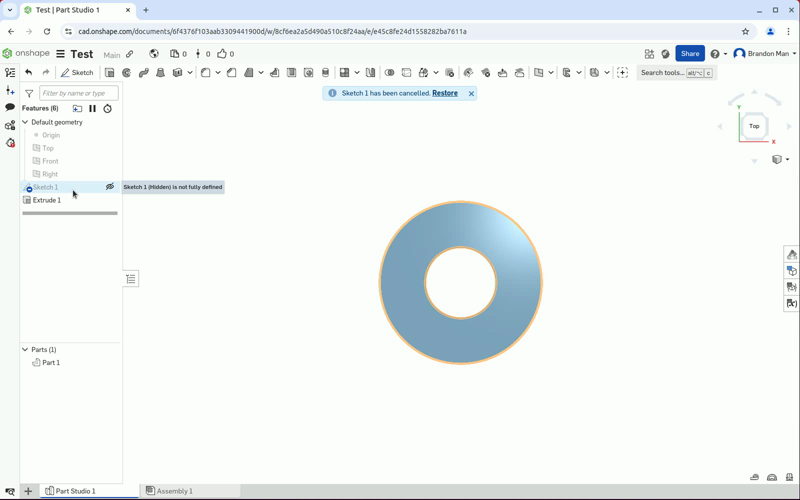
click(73, 189)
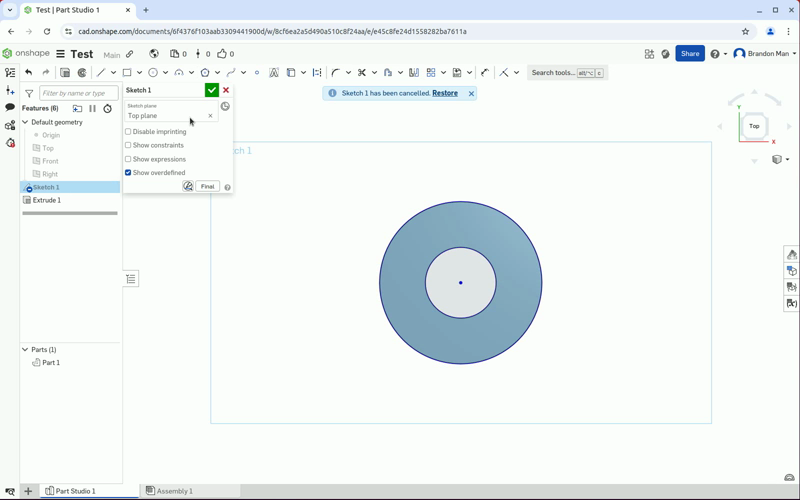
mouse_move(229, 92)
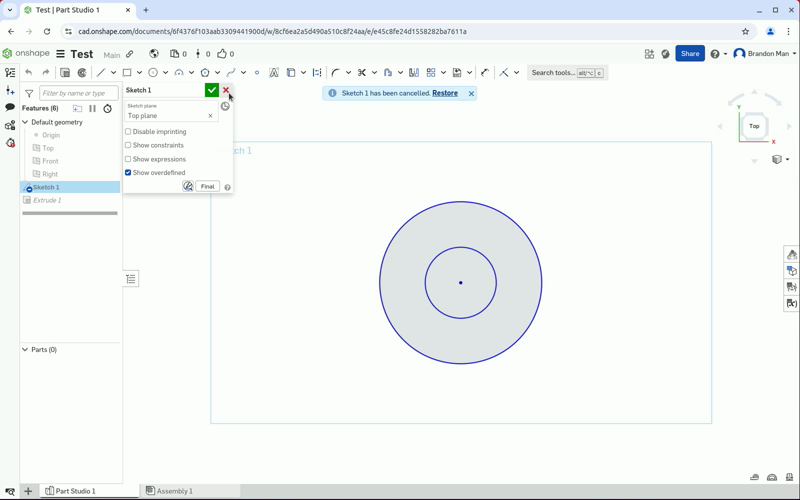
click(229, 92)
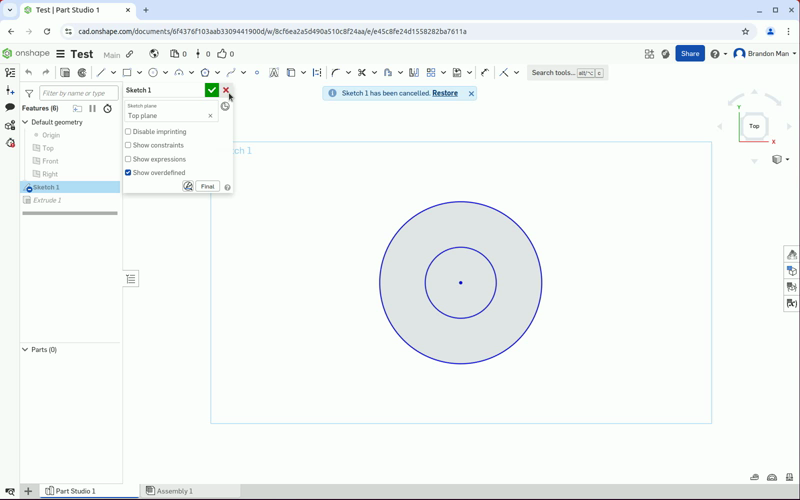
key(shift+s)
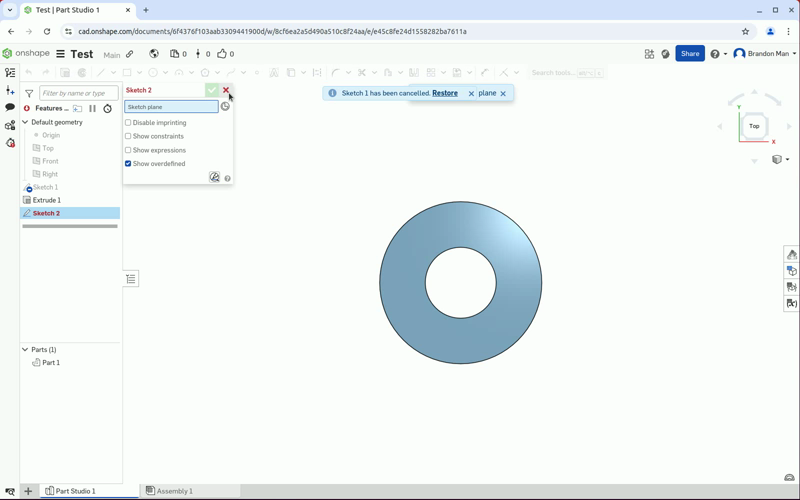
mouse_move(73, 150)
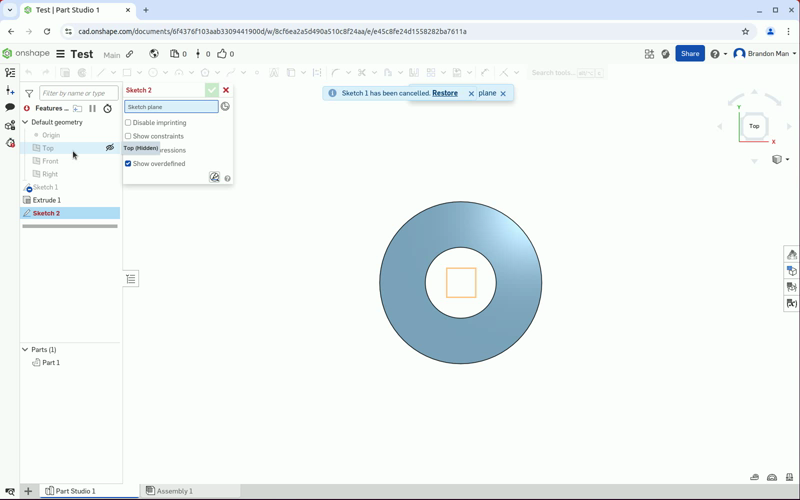
click(73, 150)
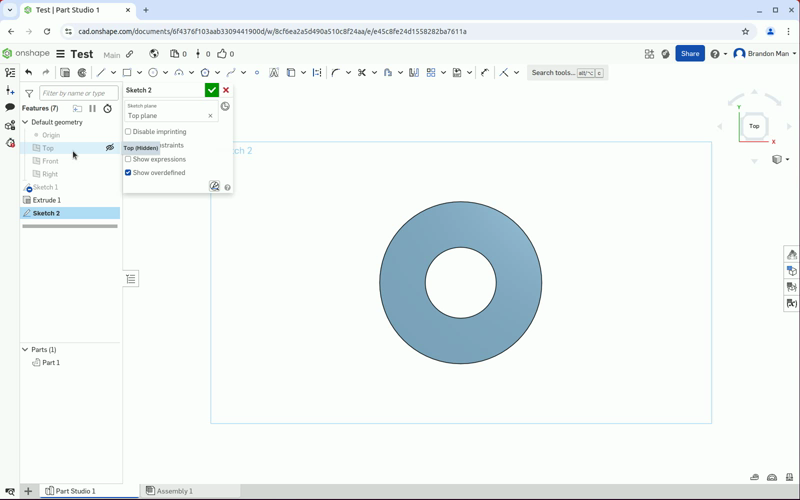
mouse_move(73, 352)
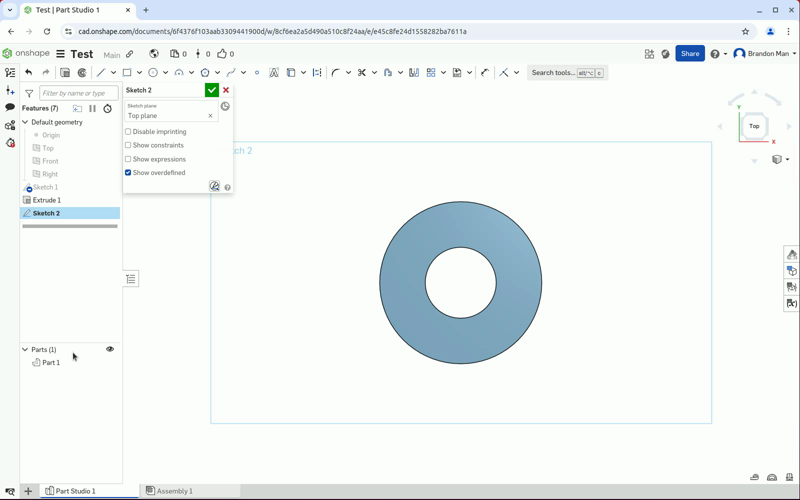
key(y)
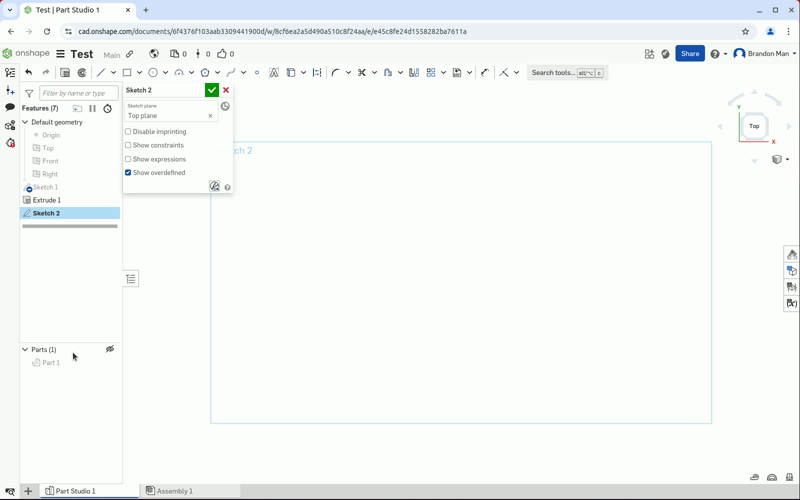
key(a)
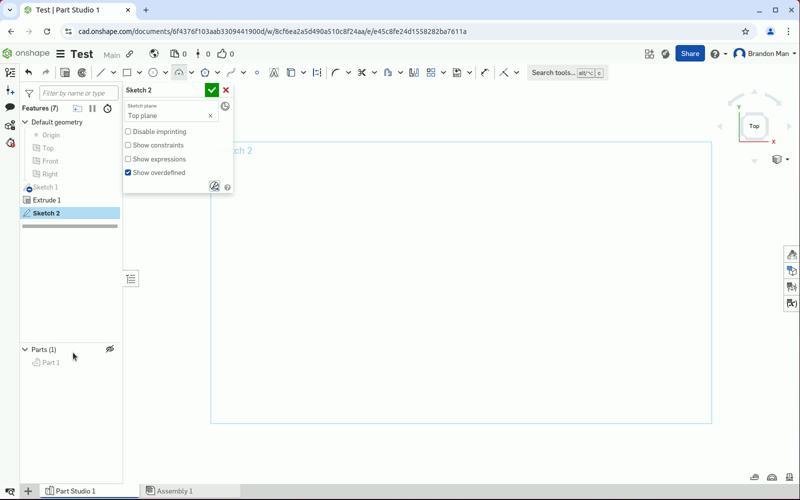
key_down(shift)
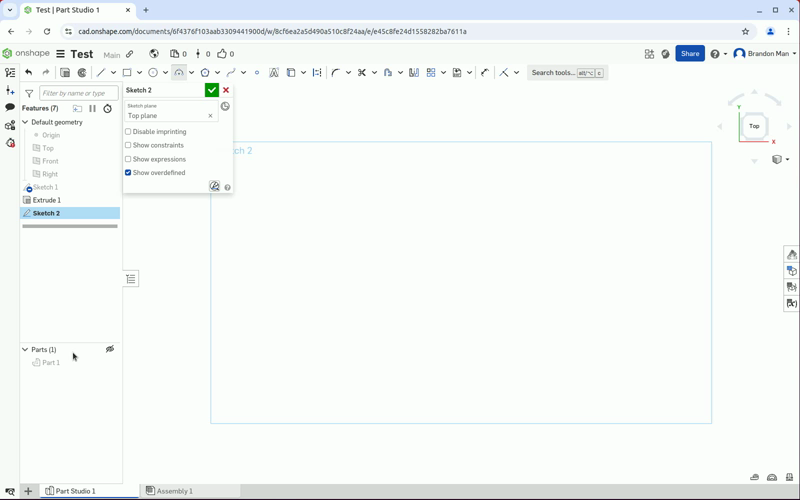
mouse_move(432, 207)
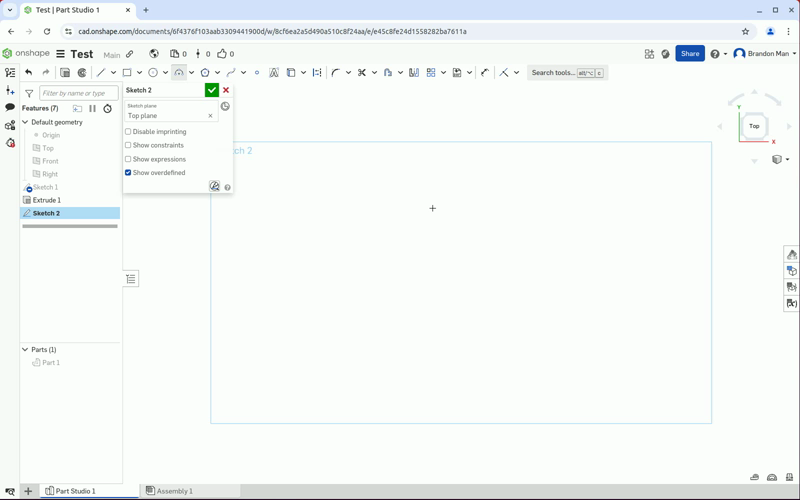
click(432, 207)
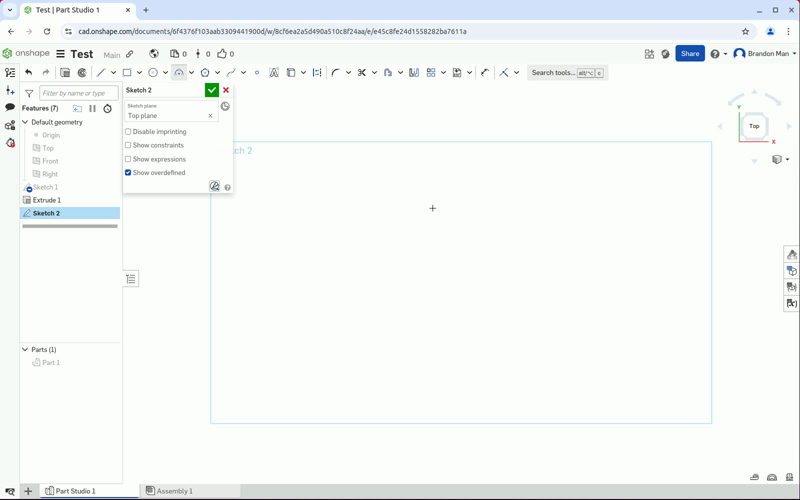
key_up(shift)
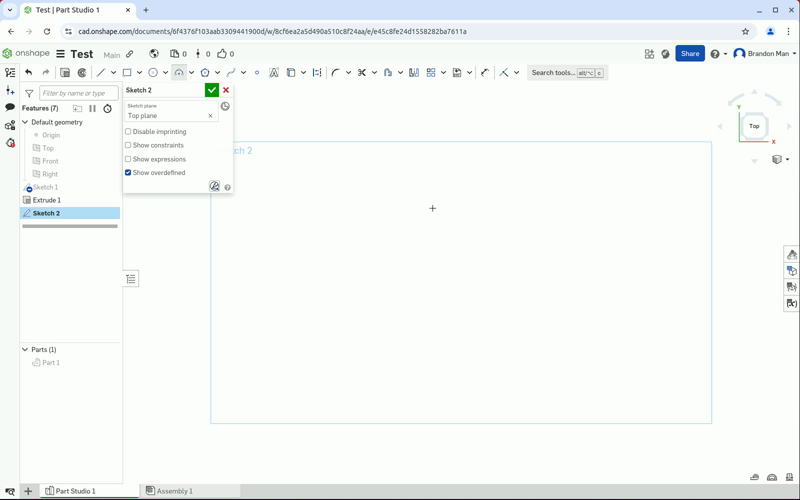
key_down(shift)
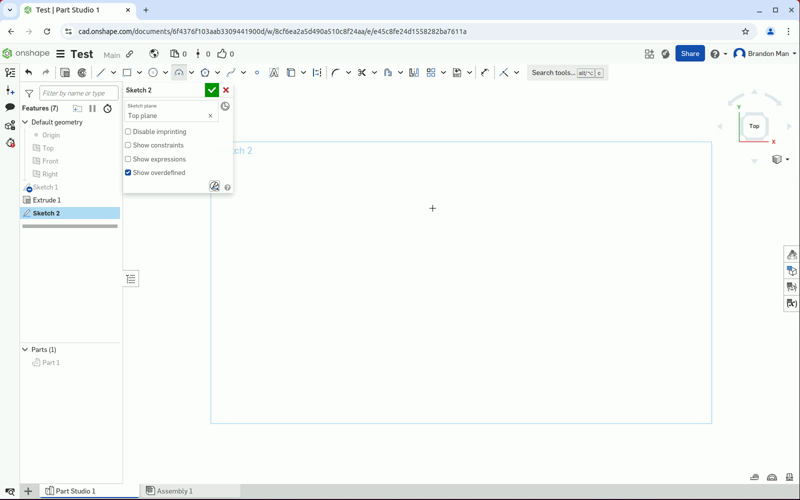
mouse_move(489, 207)
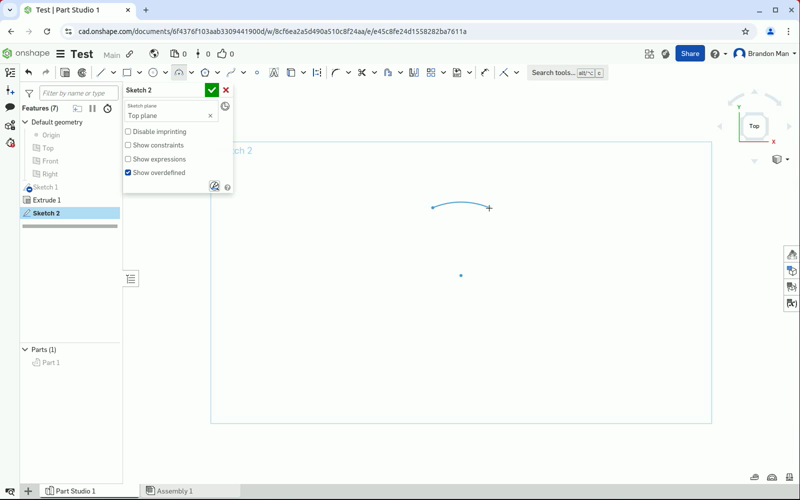
click(489, 207)
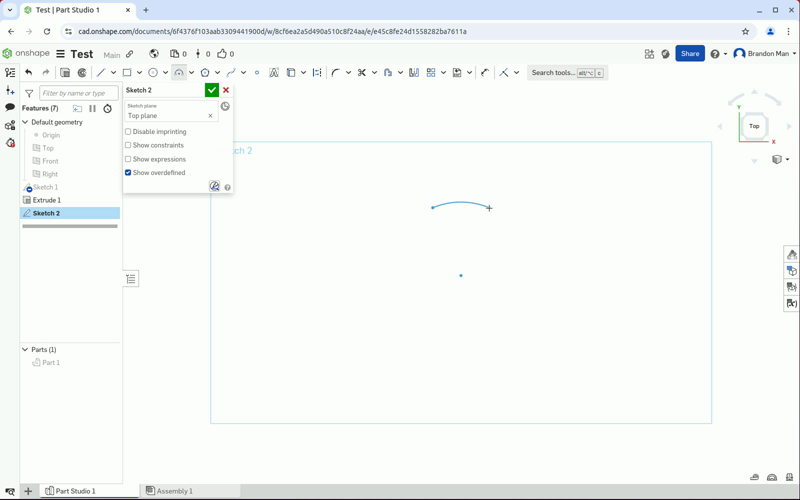
mouse_move(461, 202)
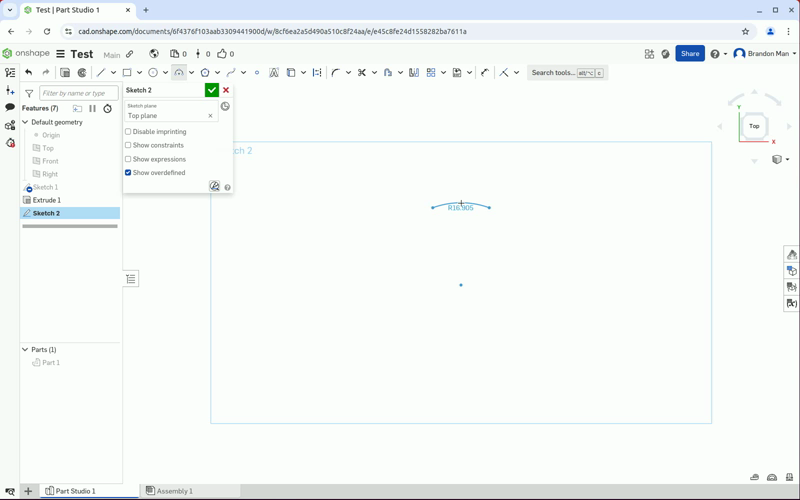
click(461, 202)
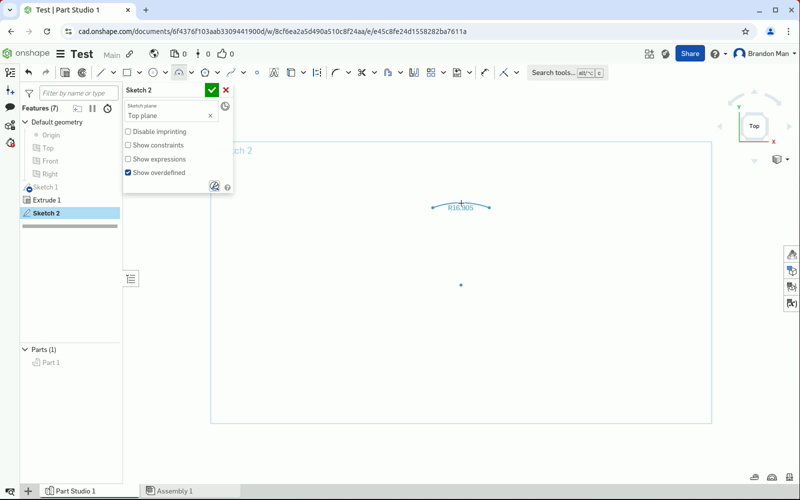
key_up(shift)
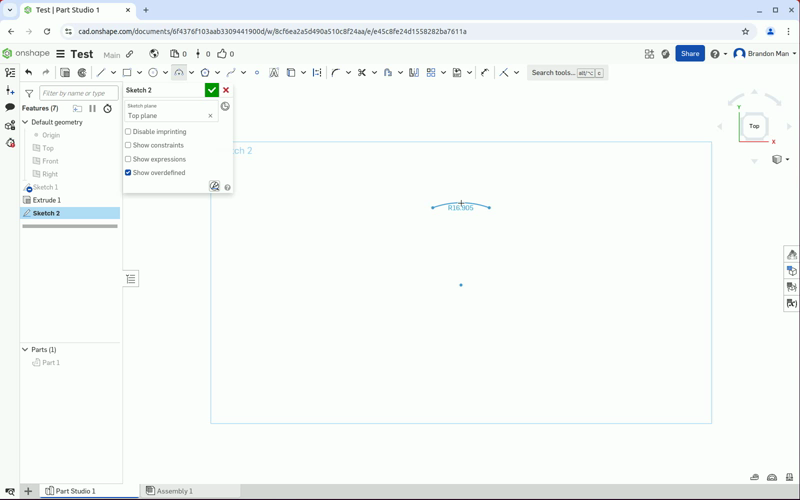
key(esc)
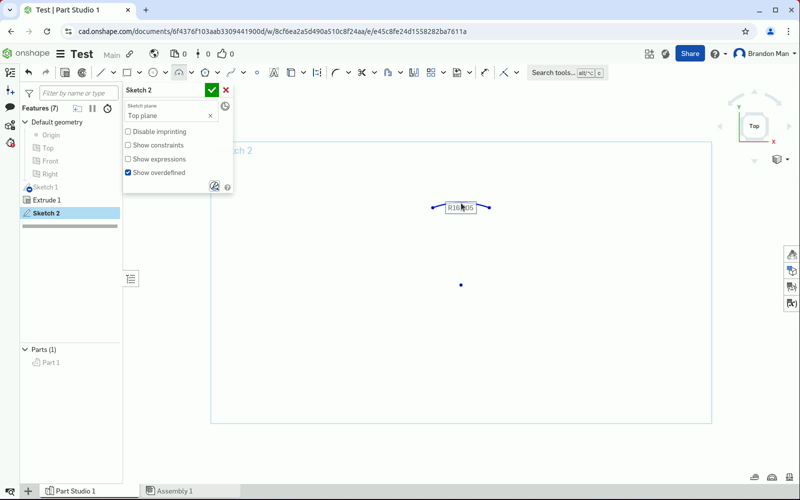
key(l)
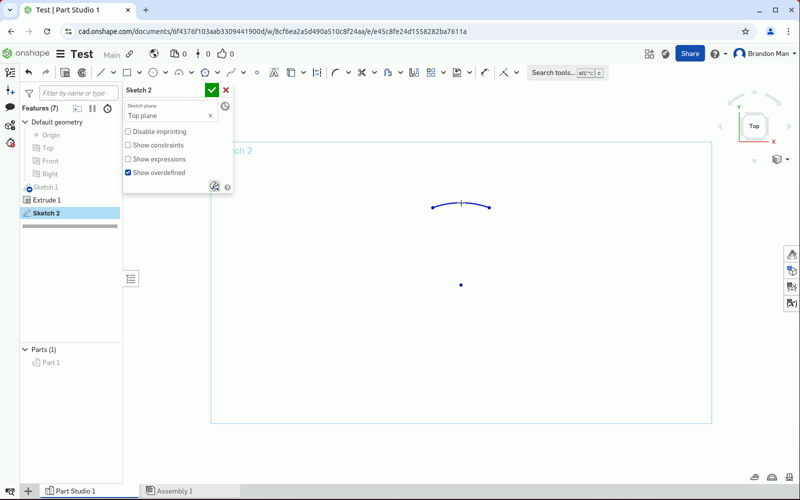
mouse_move(489, 207)
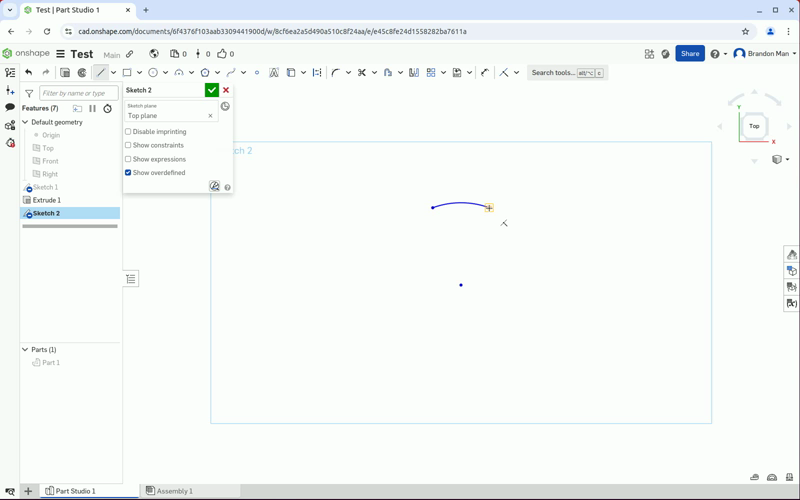
click(489, 207)
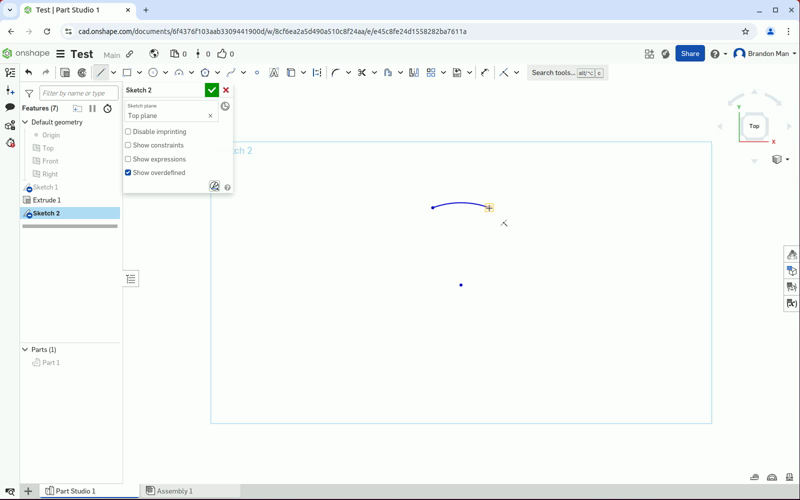
key_down(shift)
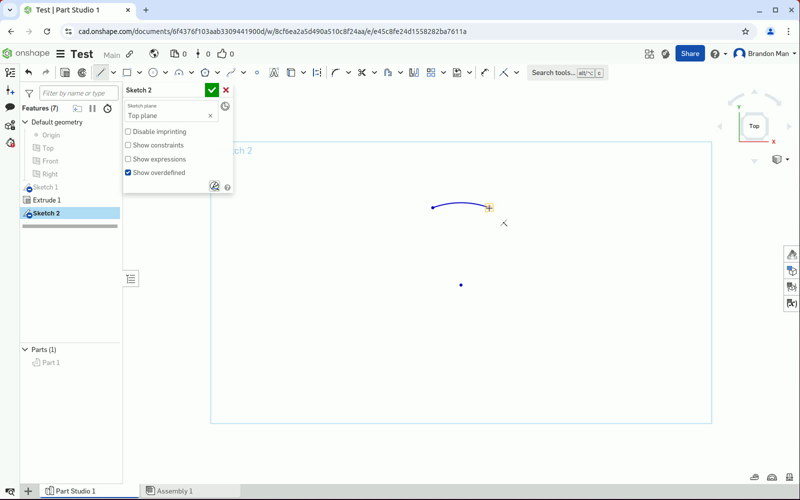
mouse_move(519, 207)
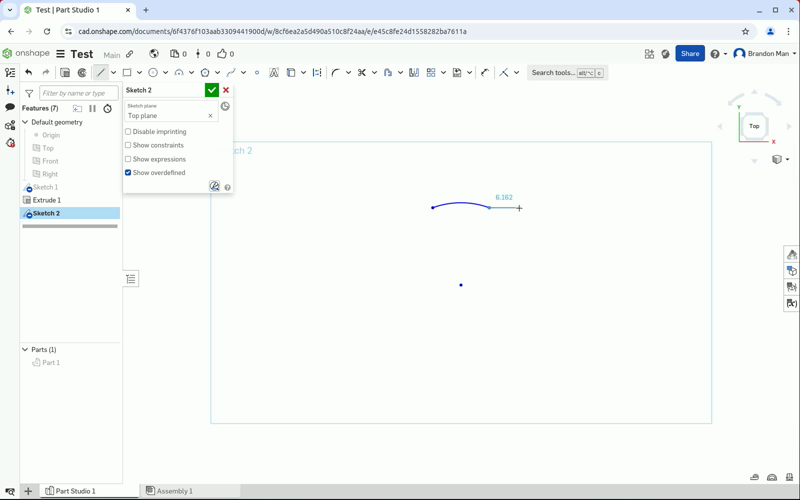
mouse_move(461, 170)
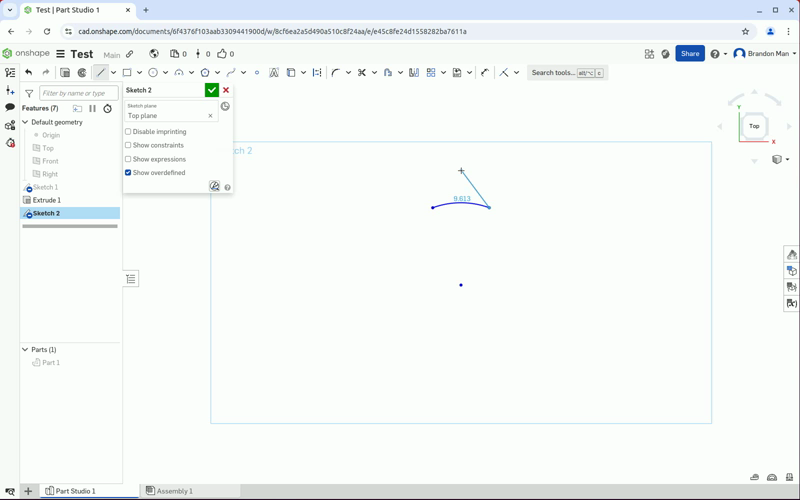
click(461, 170)
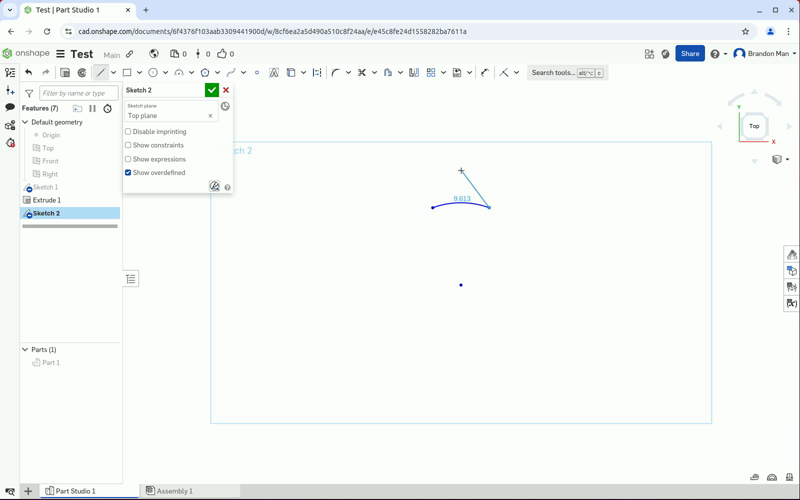
key_up(shift)
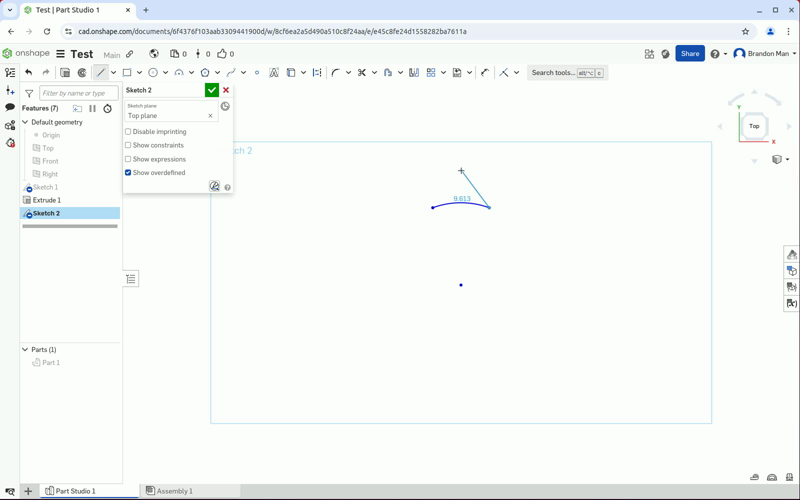
mouse_move(491, 170)
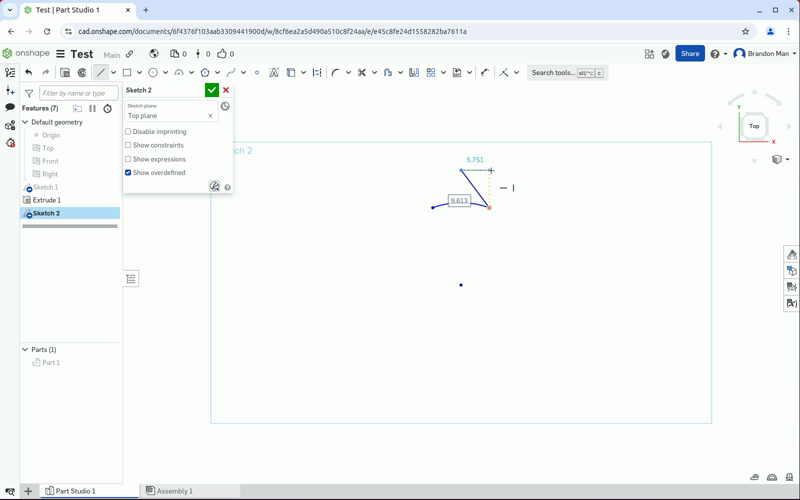
key_down(shift)
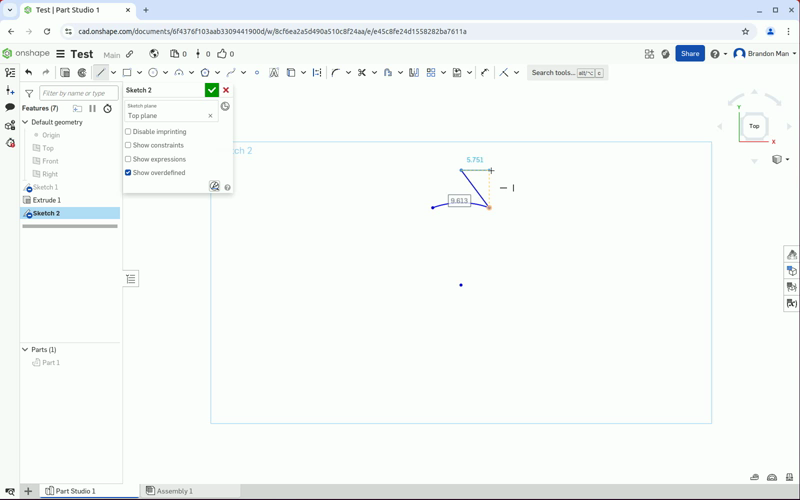
mouse_move(432, 207)
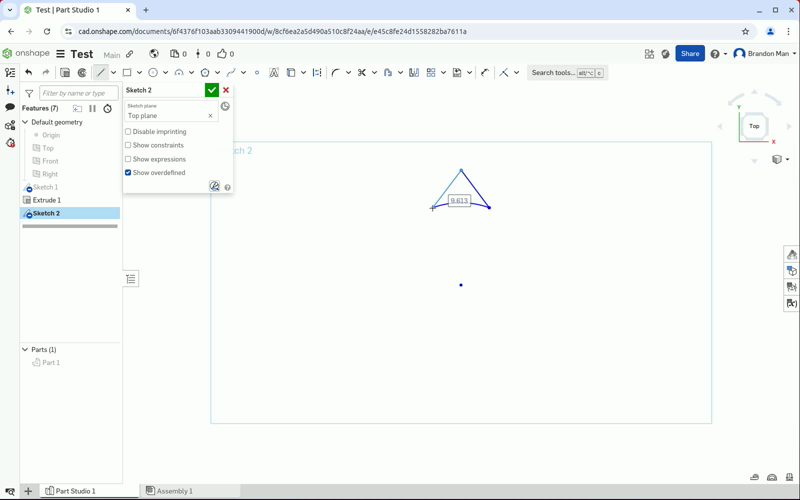
key_up(shift)
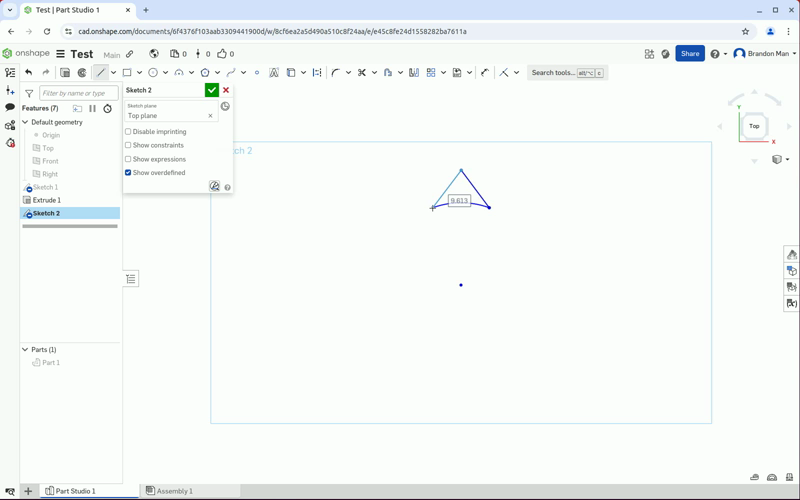
click(432, 207)
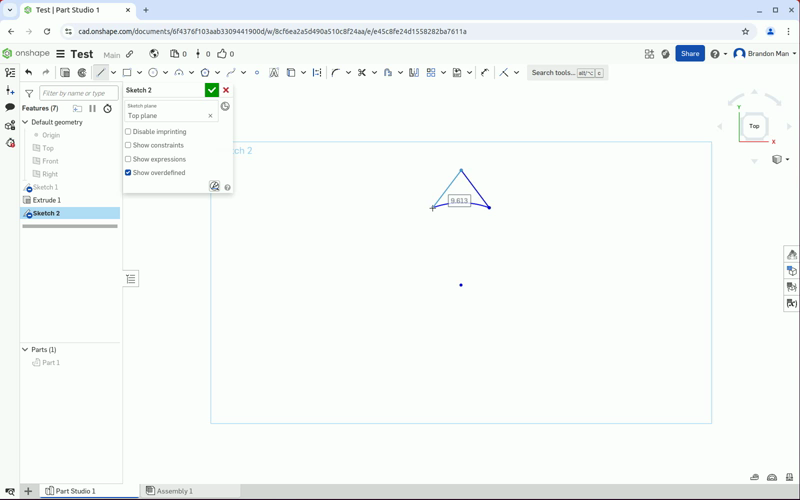
key(esc)
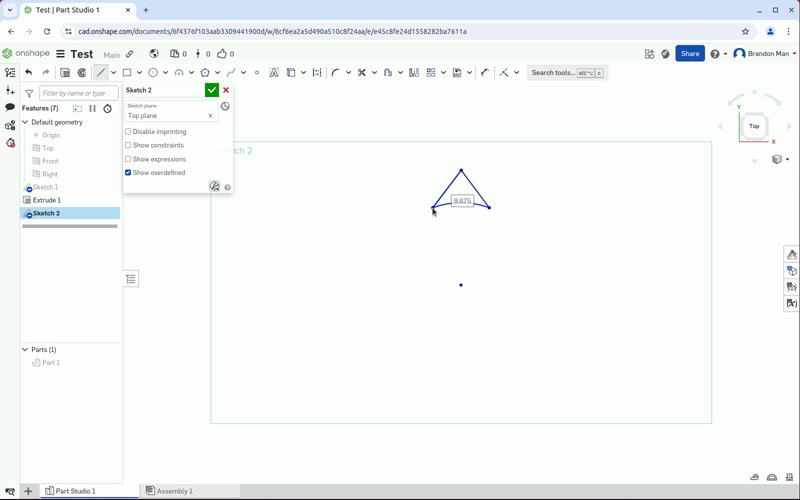
mouse_move(461, 179)
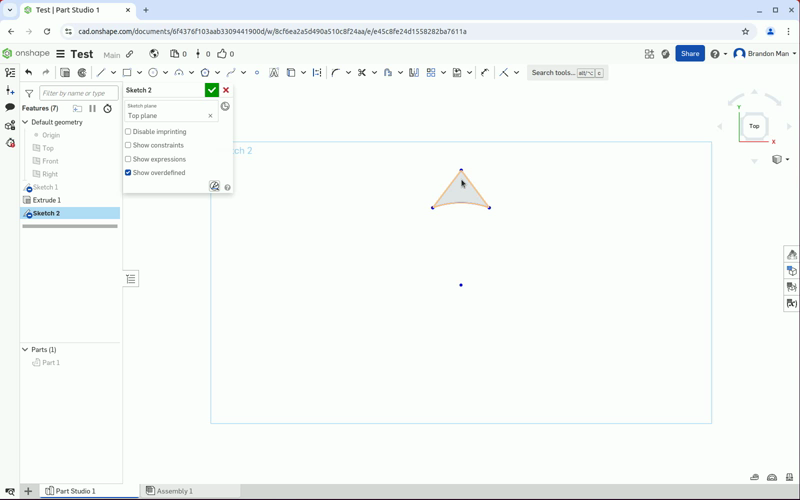
scroll(6)
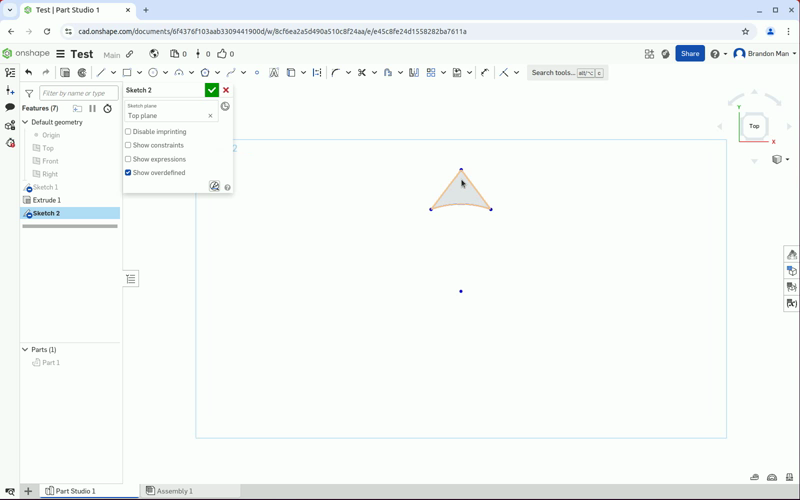
scroll(6)
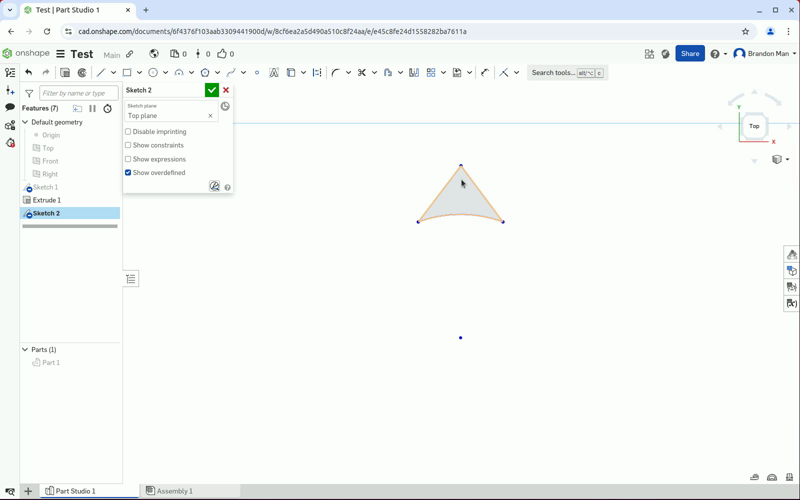
scroll(6)
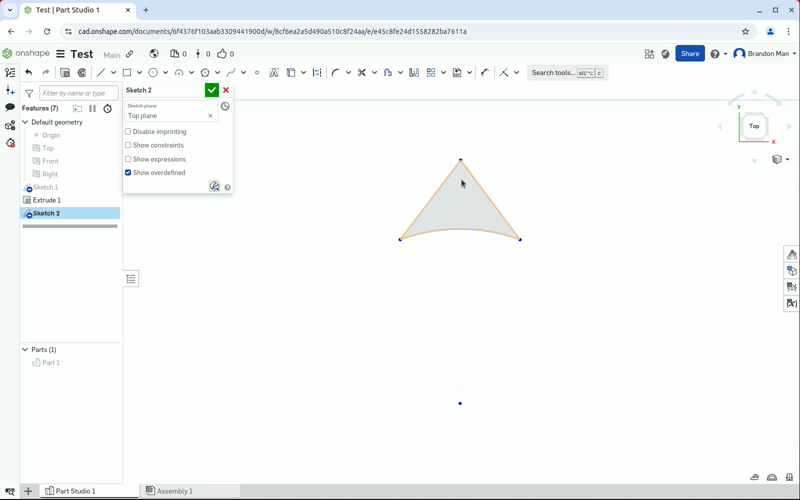
scroll(6)
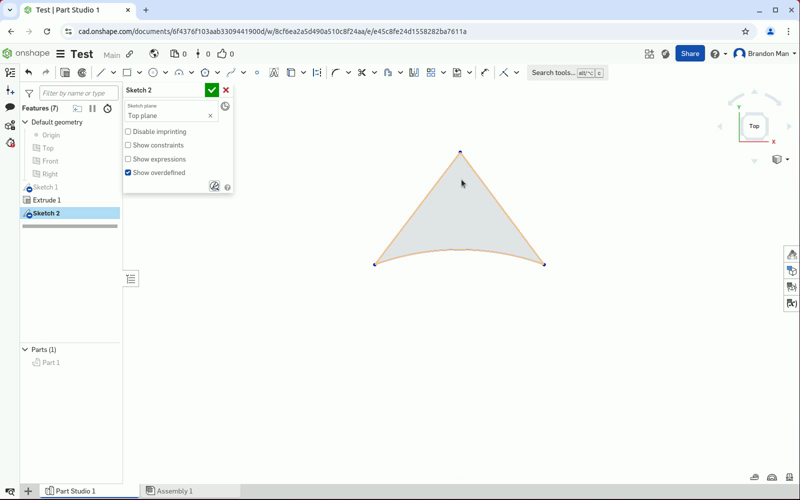
scroll(6)
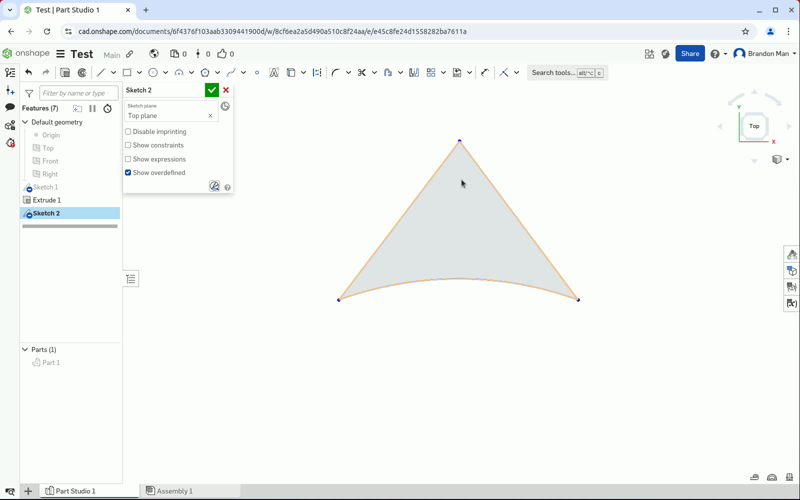
scroll(6)
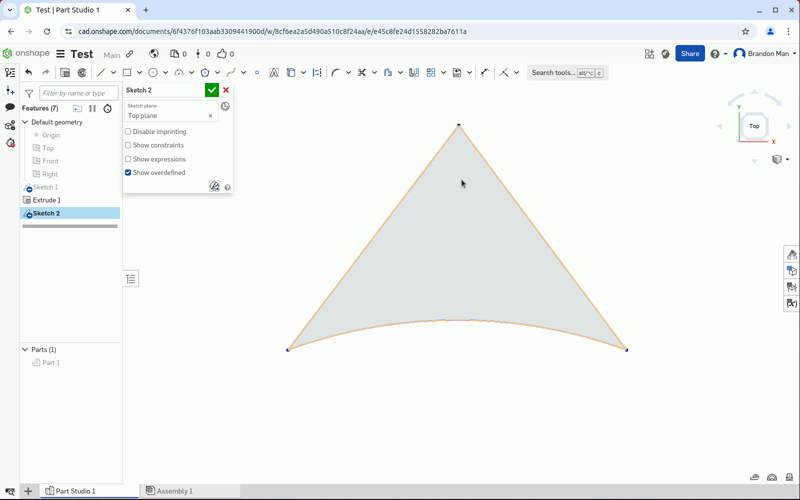
scroll(6)
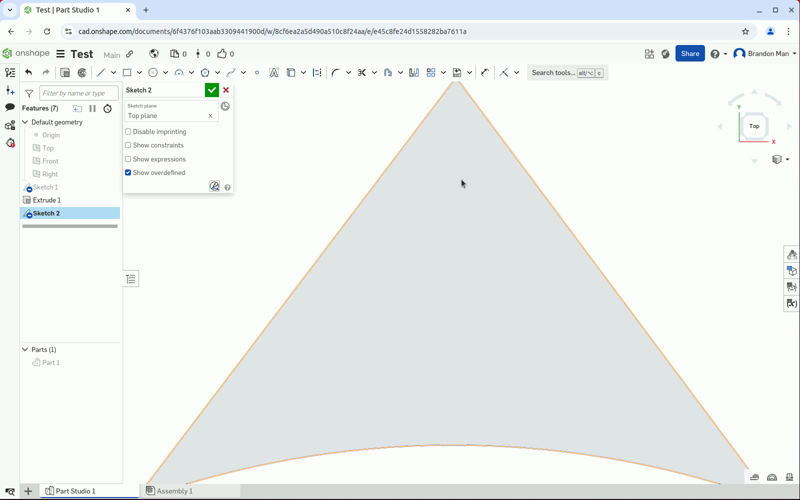
click(461, 179)
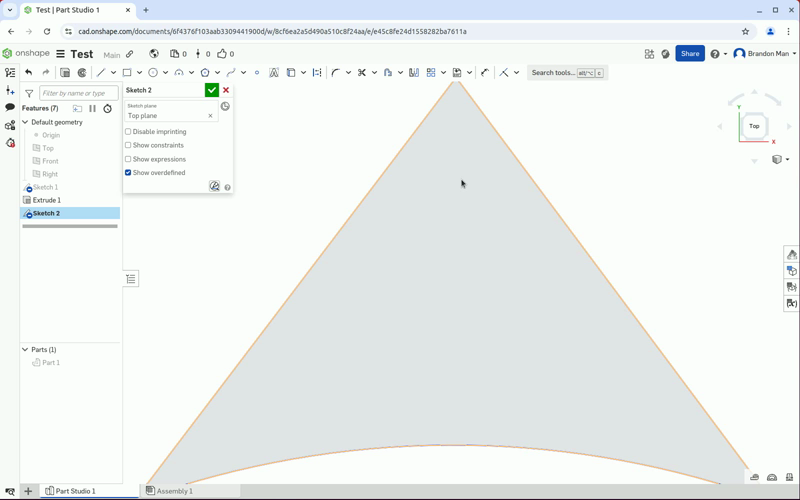
scroll(-6)
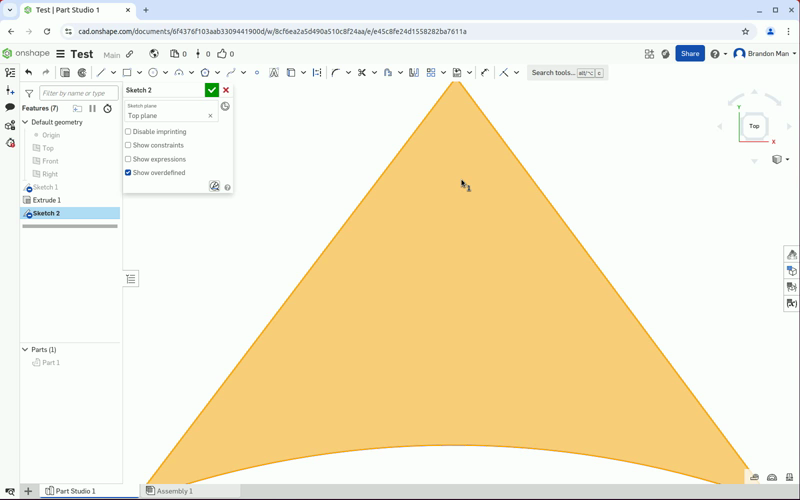
scroll(-6)
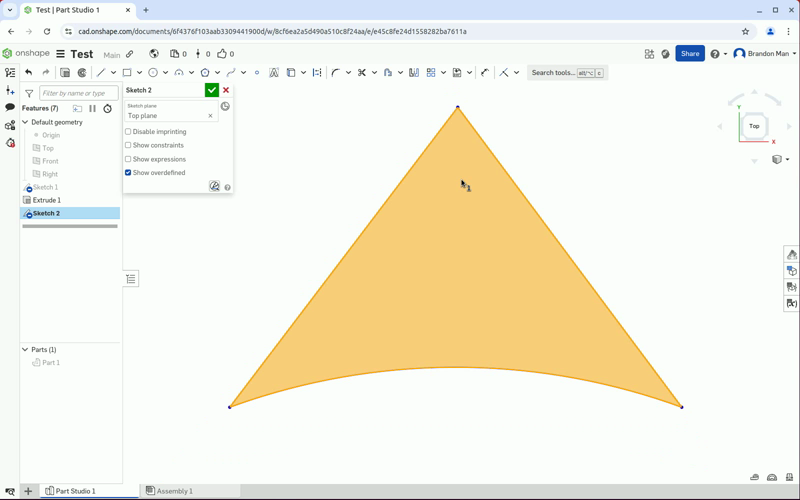
scroll(-6)
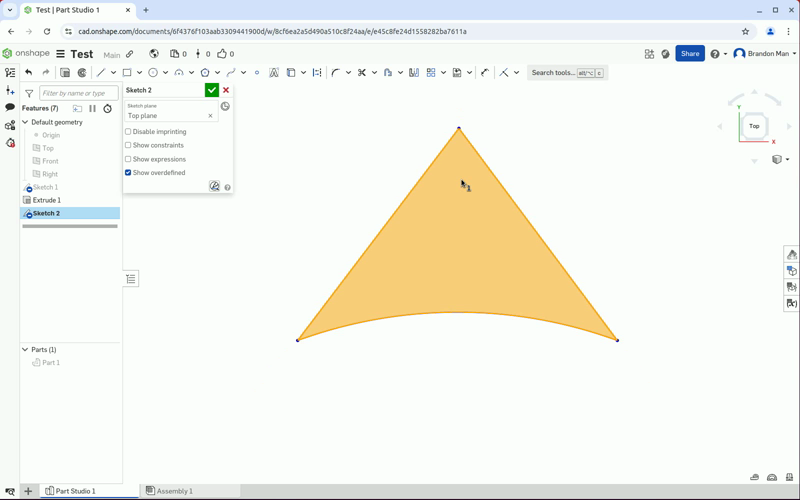
scroll(-6)
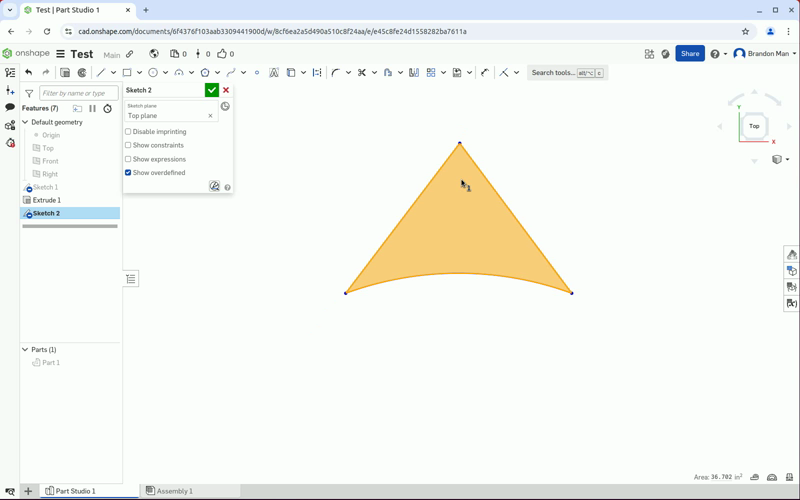
scroll(-6)
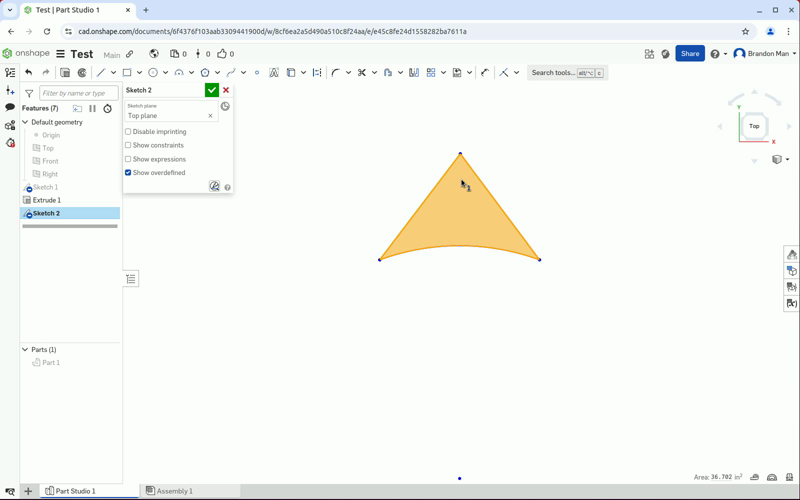
scroll(-6)
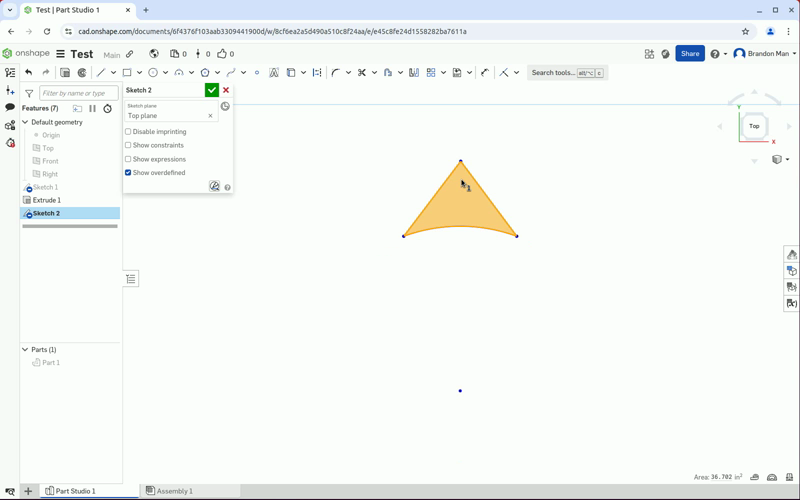
scroll(-6)
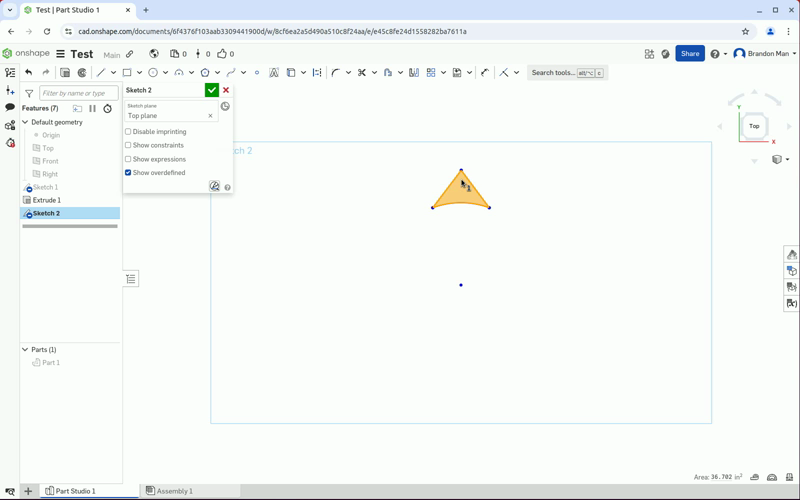
mouse_move(73, 352)
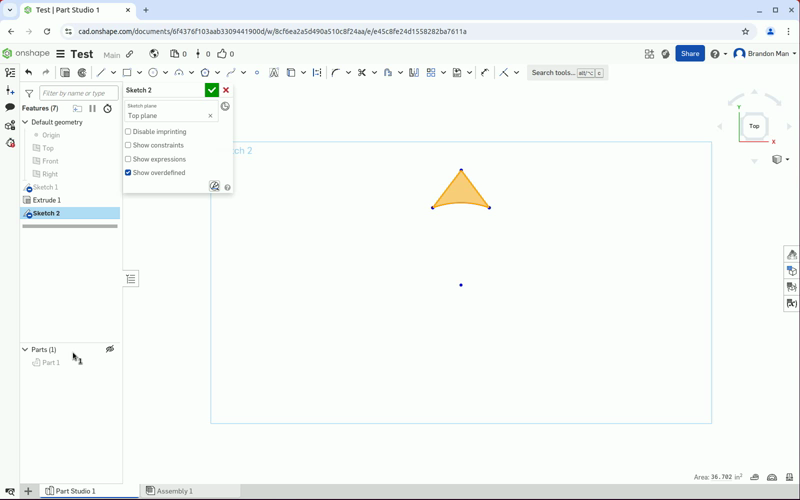
key(shift+y)
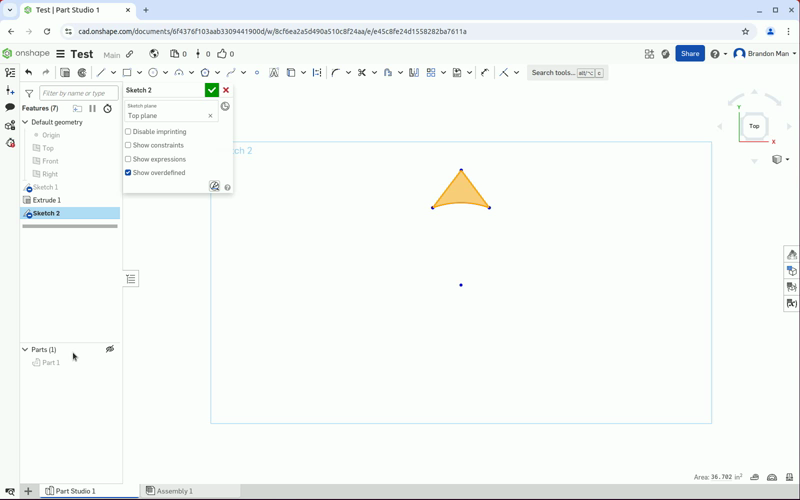
key(shift+e)
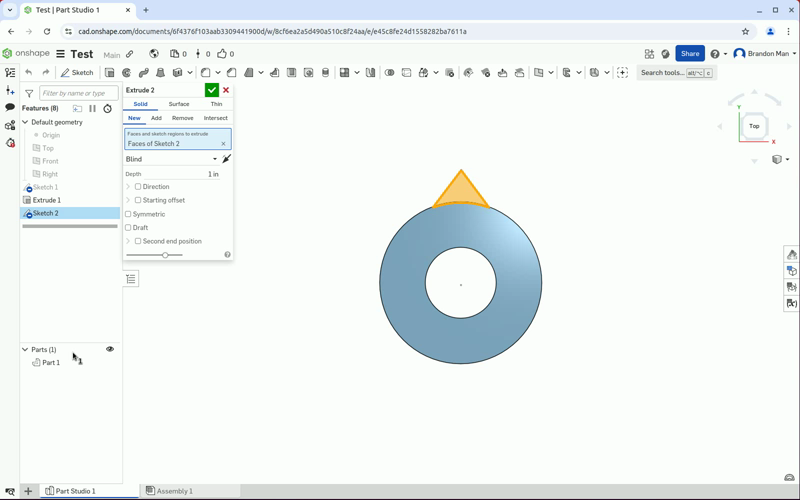
mouse_move(143, 106)
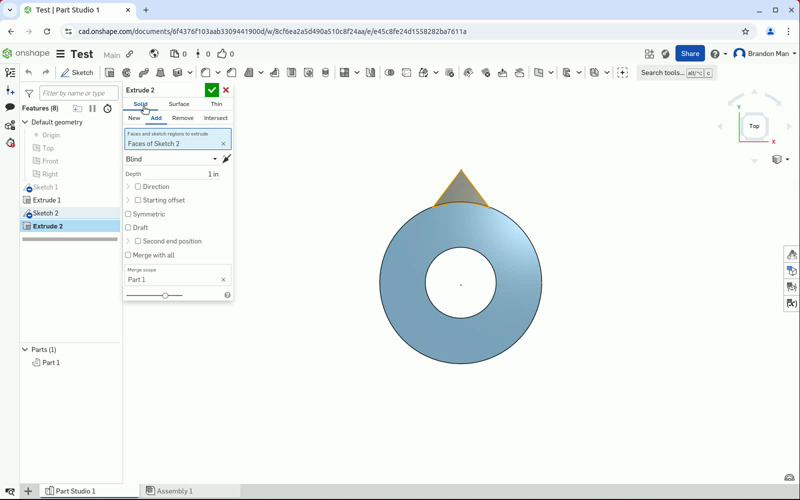
click(143, 106)
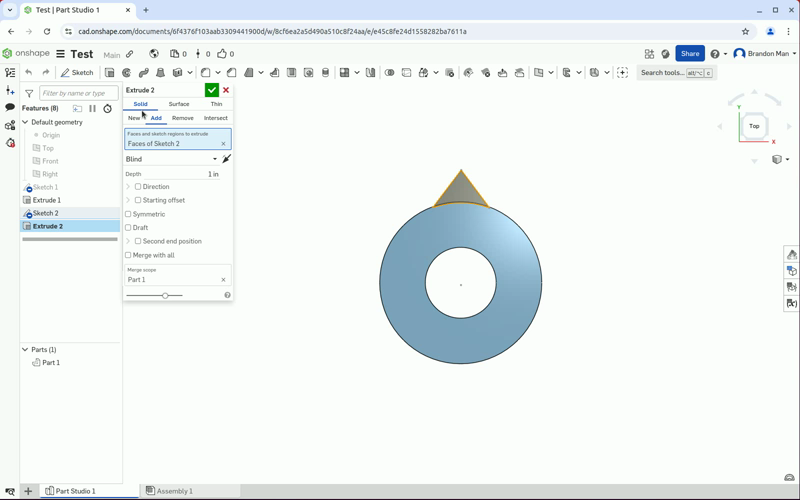
mouse_move(137, 120)
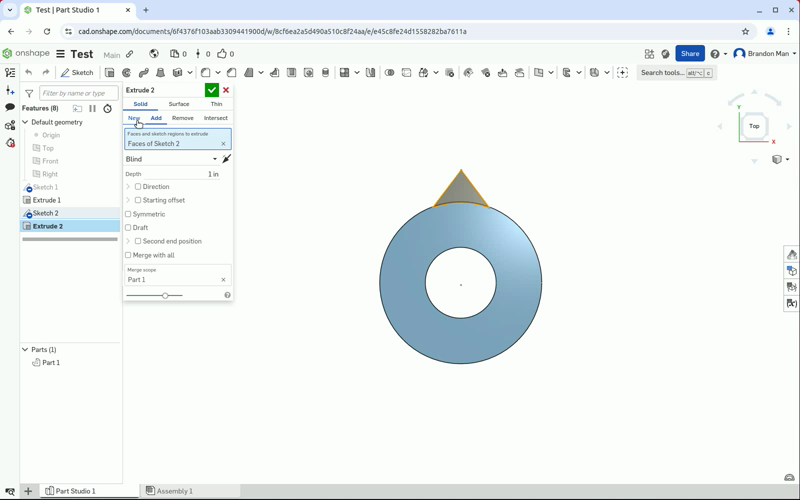
click(137, 120)
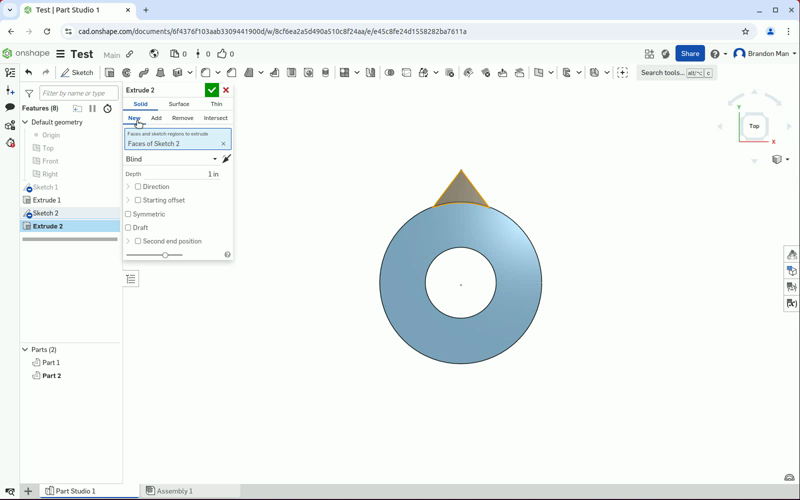
key(tab, 4)
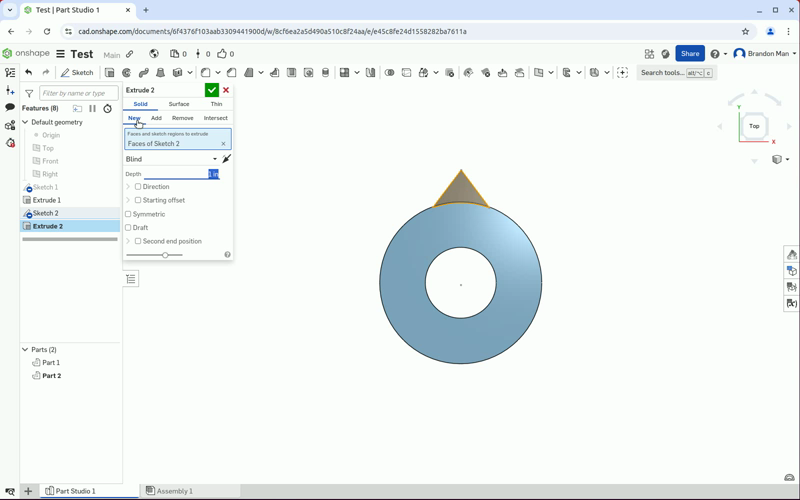
text(3.37)
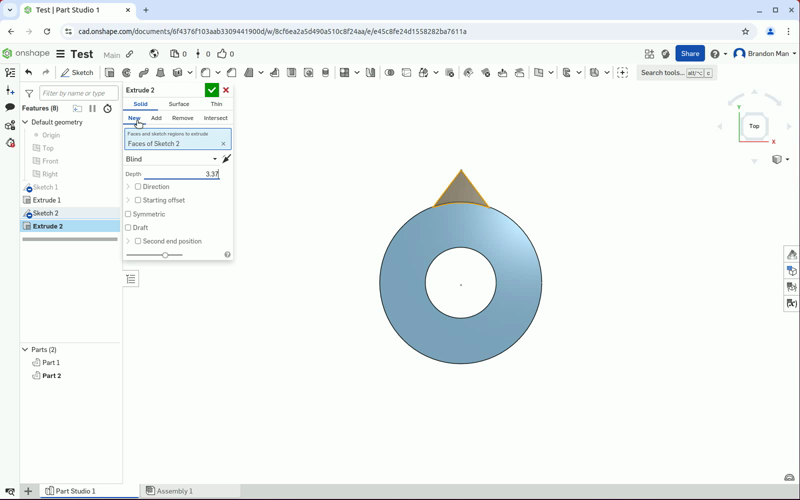
key(enter)
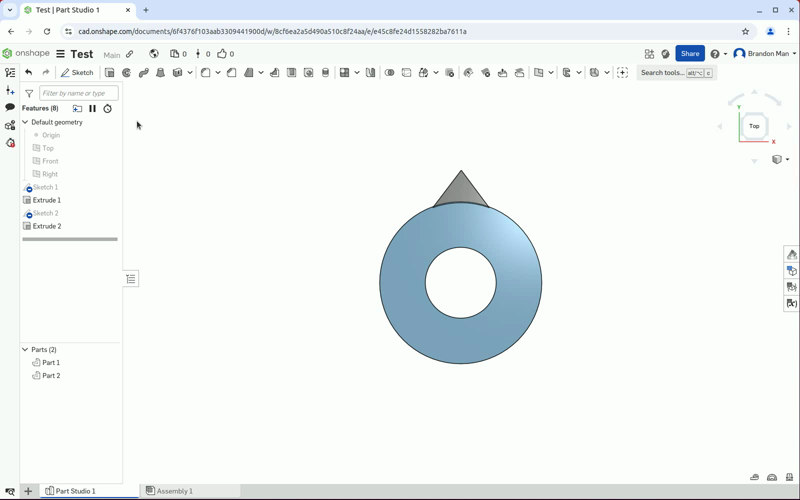
key(shift+h)
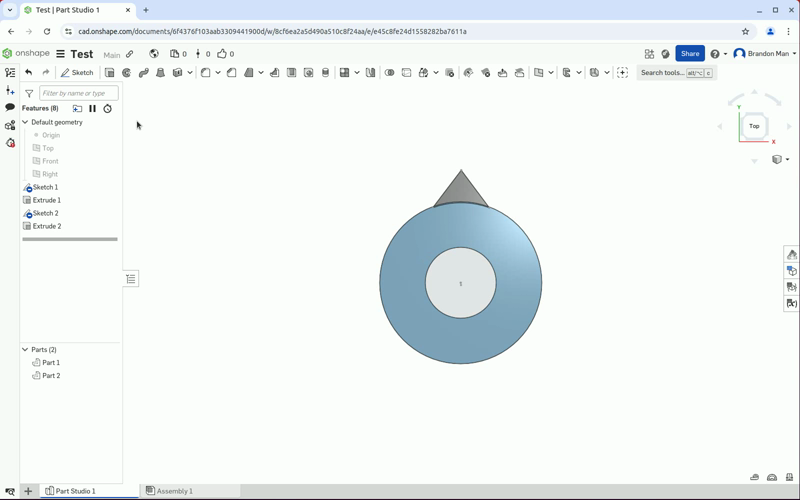
key(shift+h)
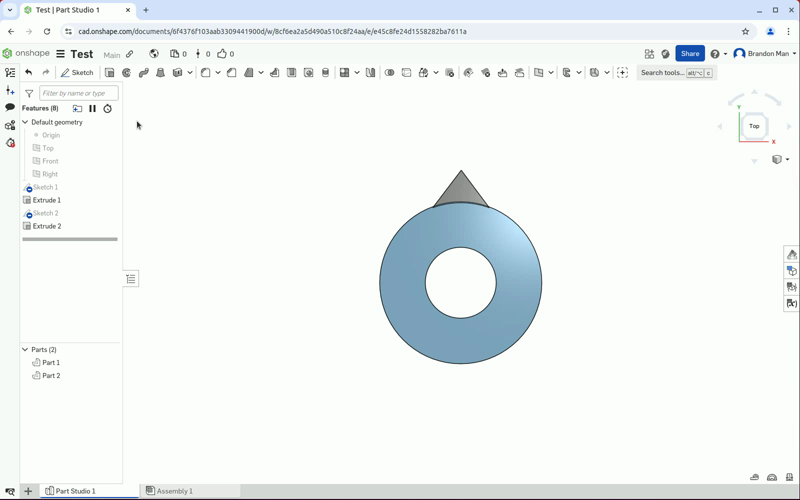
mouse_move(73, 189)
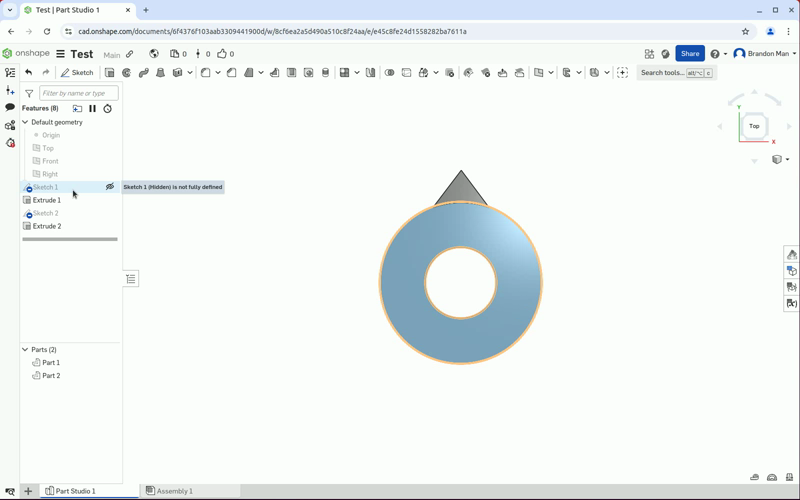
click(73, 189)
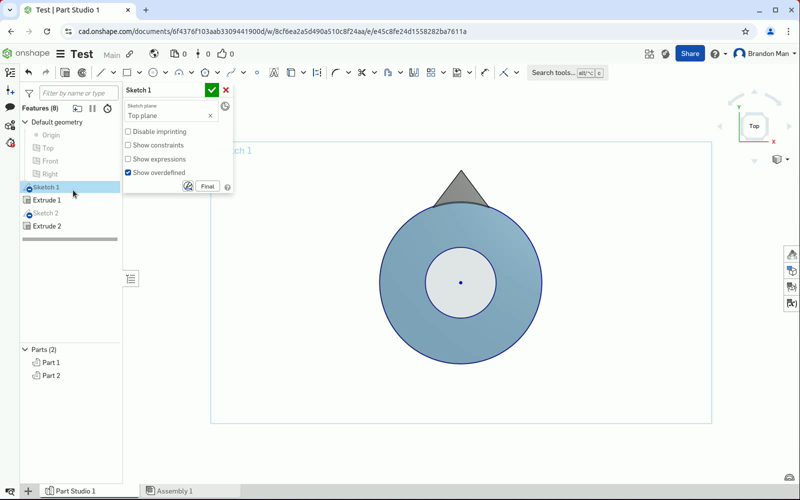
mouse_move(229, 92)
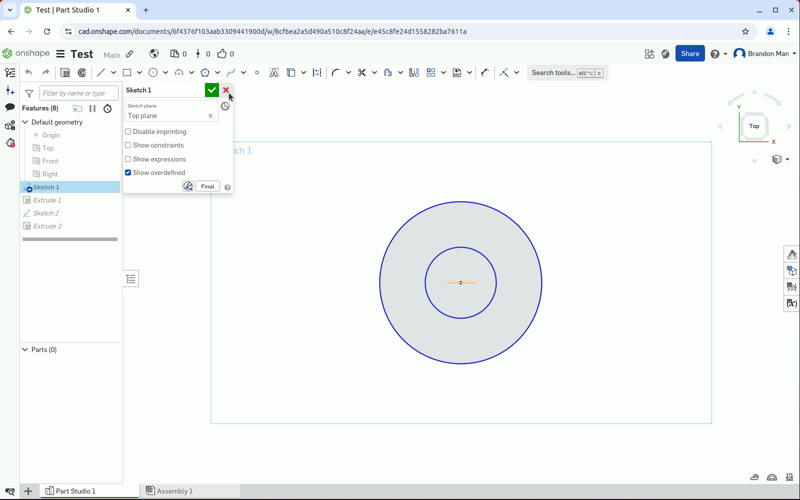
click(229, 92)
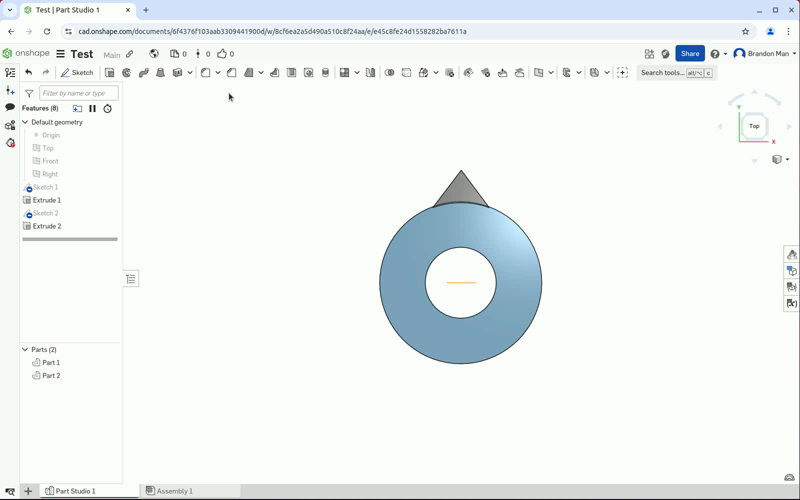
mouse_move(541, 75)
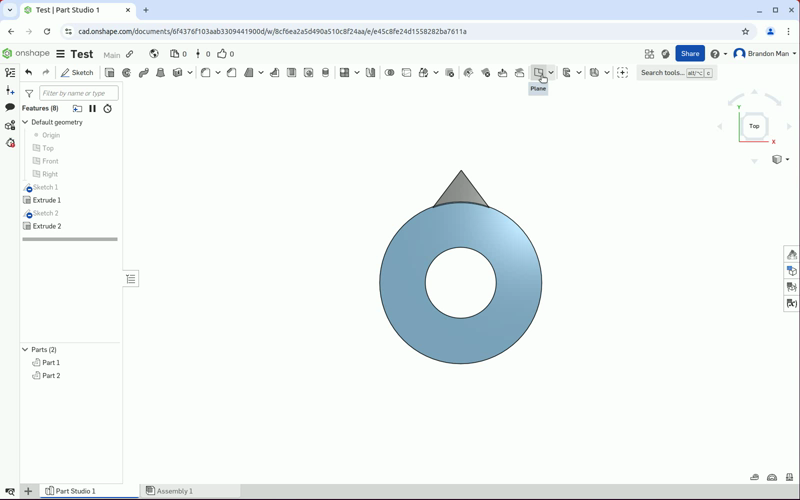
click(541, 75)
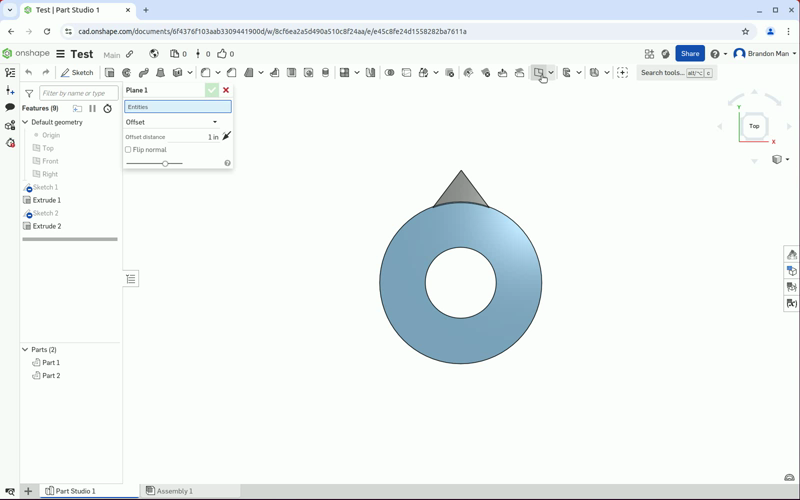
mouse_move(73, 150)
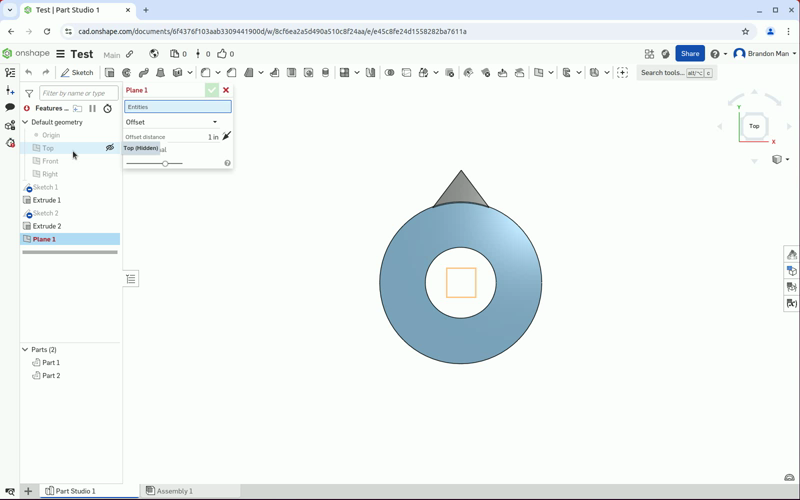
click(73, 150)
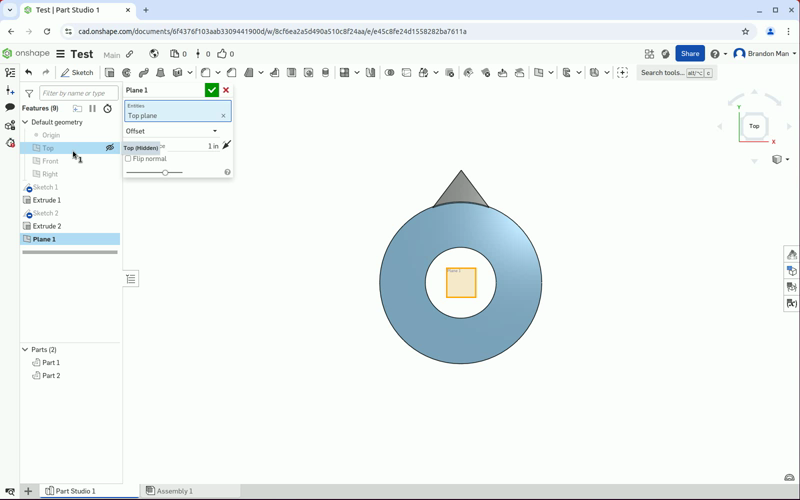
key(tab, 2)
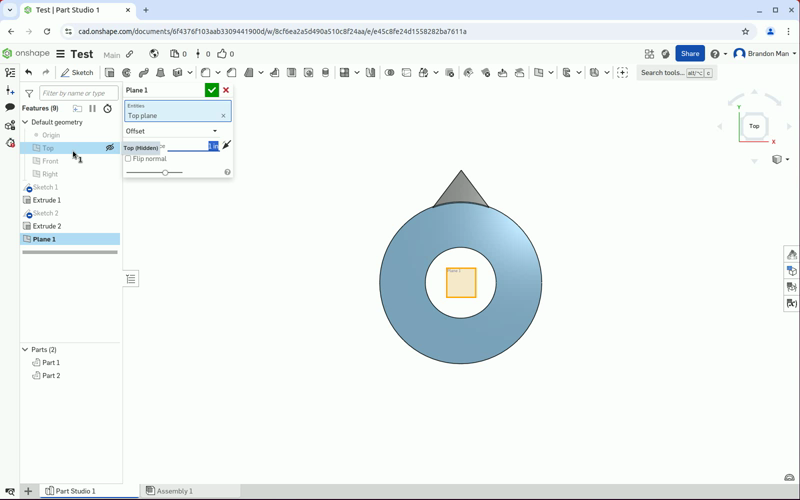
text(3.358)
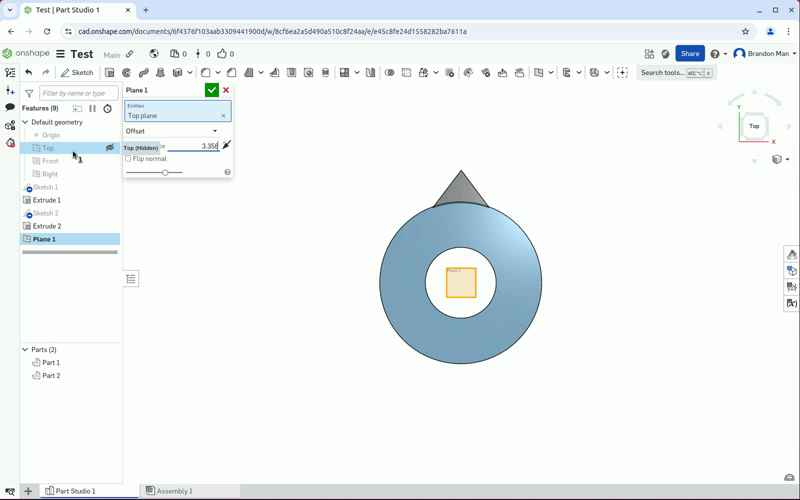
key(enter, 2)
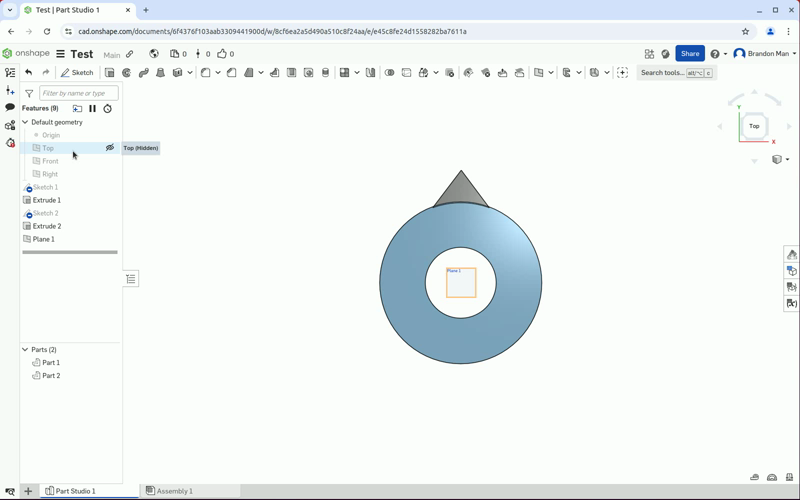
key(shift+s)
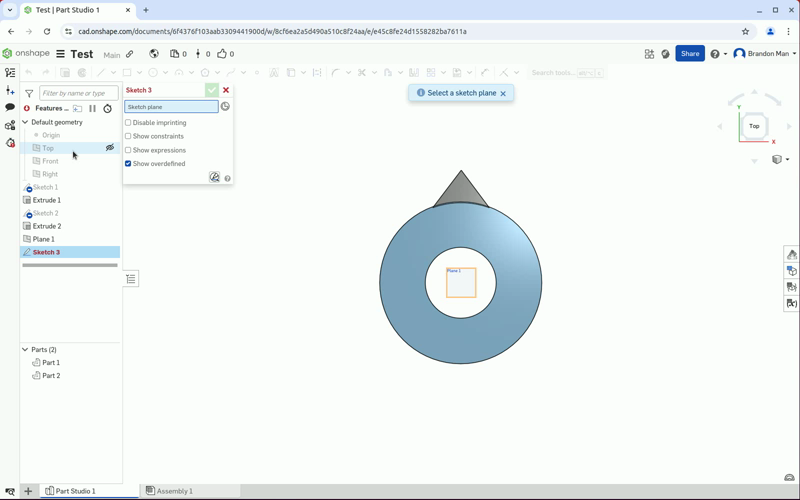
mouse_move(73, 241)
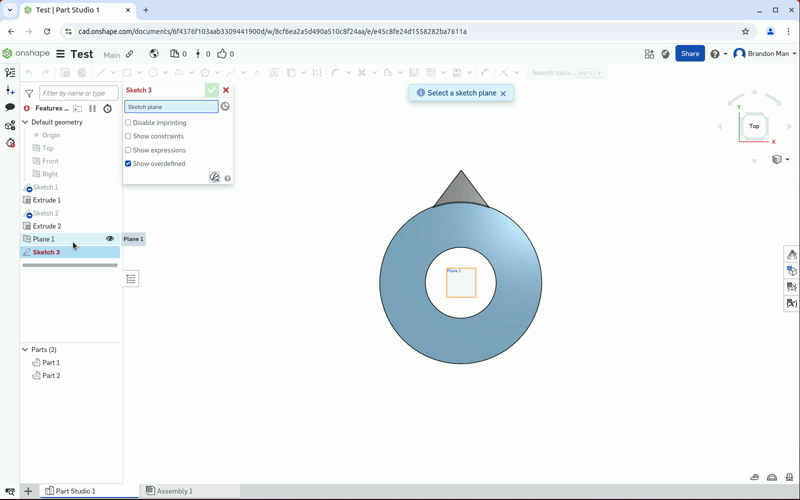
click(73, 241)
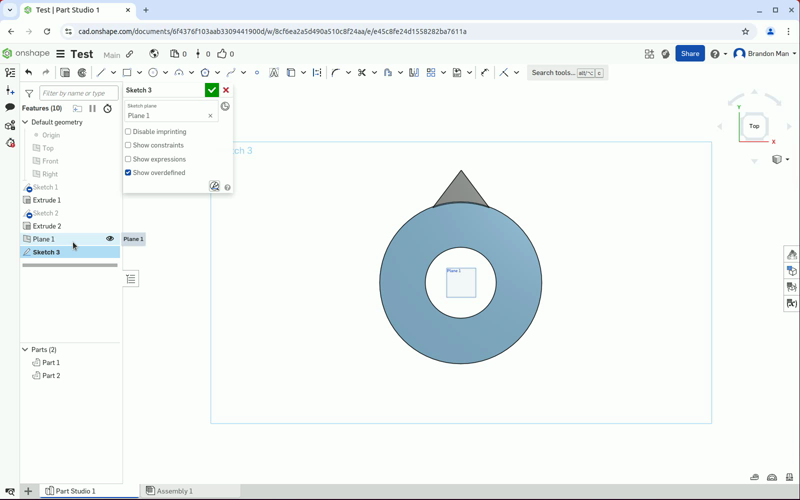
mouse_move(73, 352)
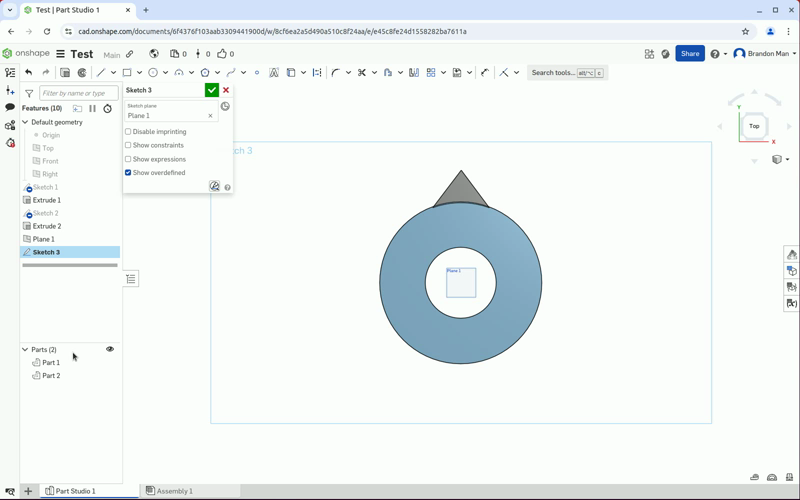
key(y)
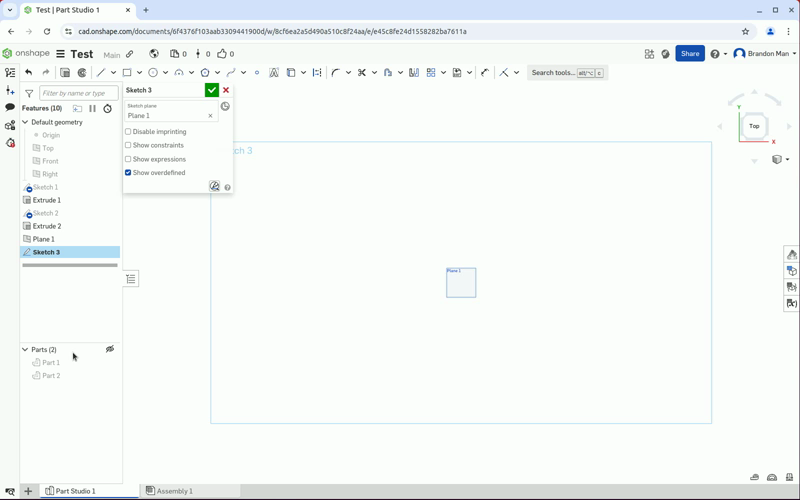
key(l)
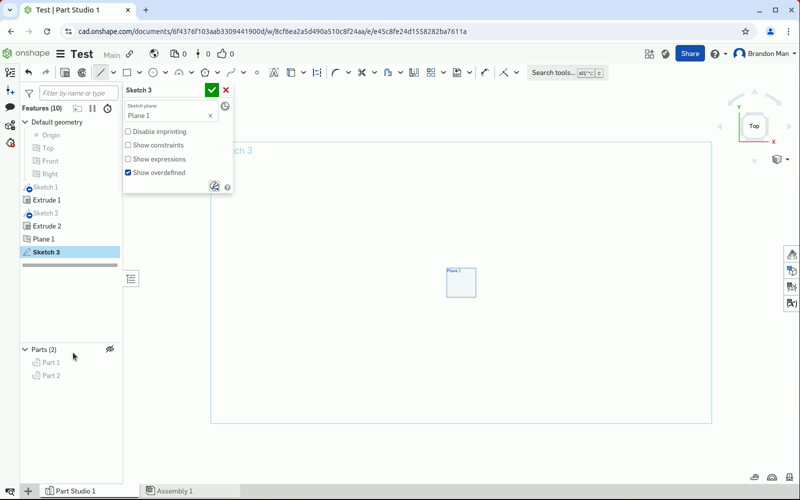
key_down(shift)
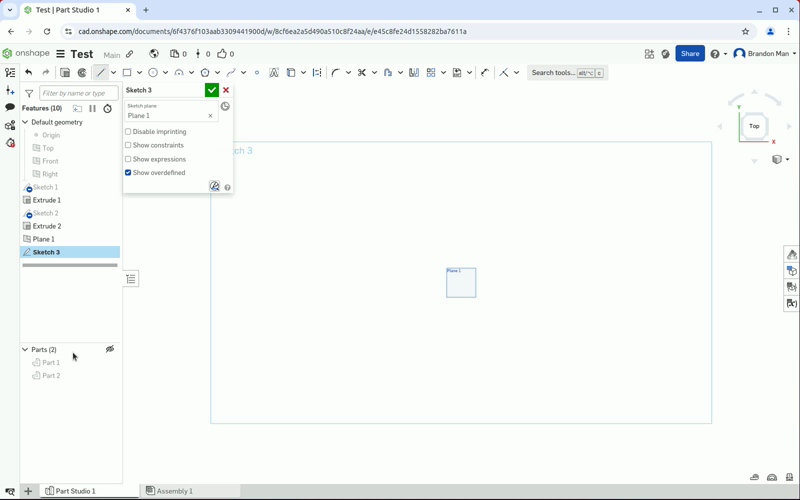
mouse_move(386, 314)
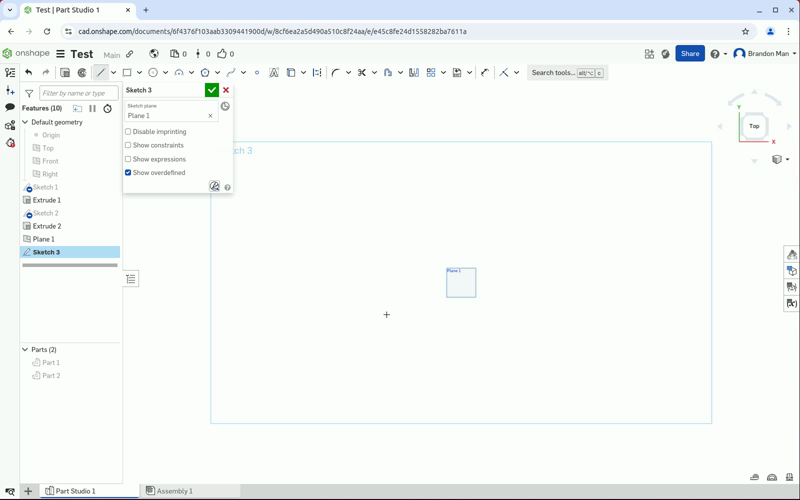
click(386, 314)
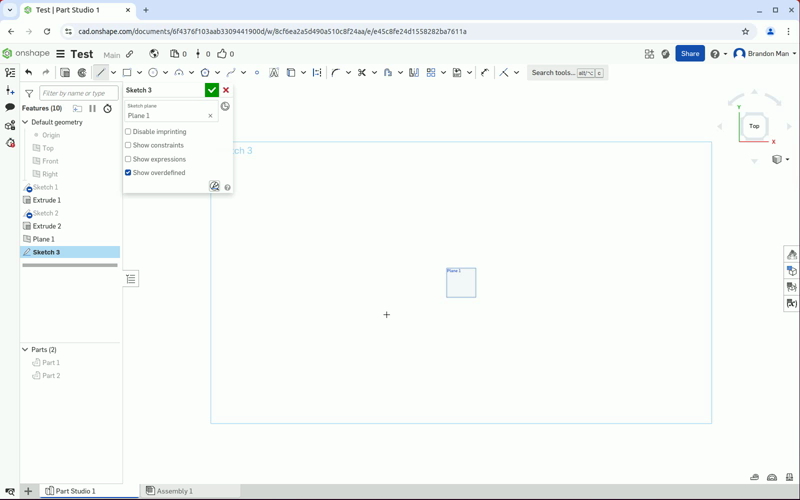
key_up(shift)
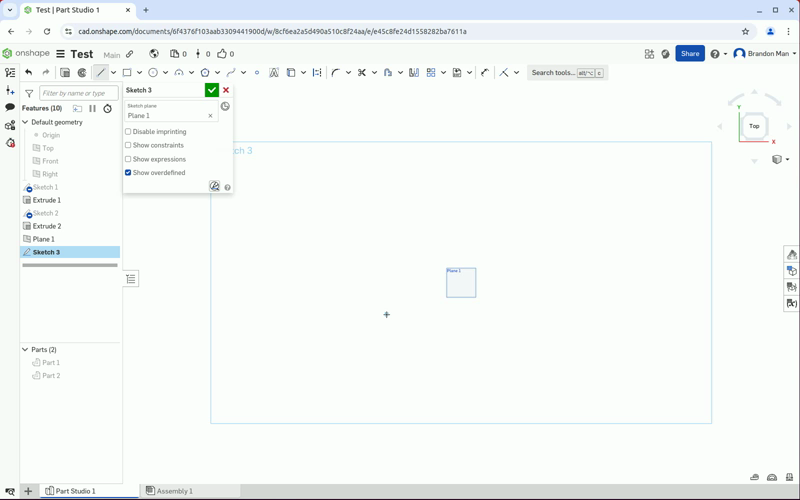
key_down(shift)
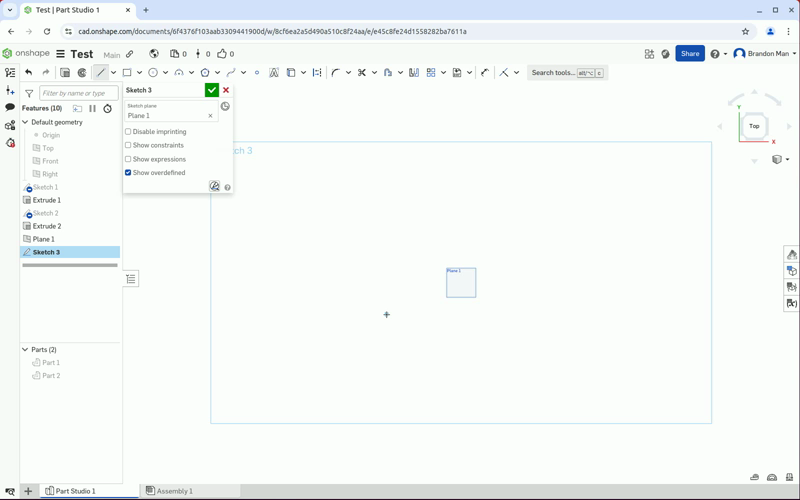
mouse_move(417, 314)
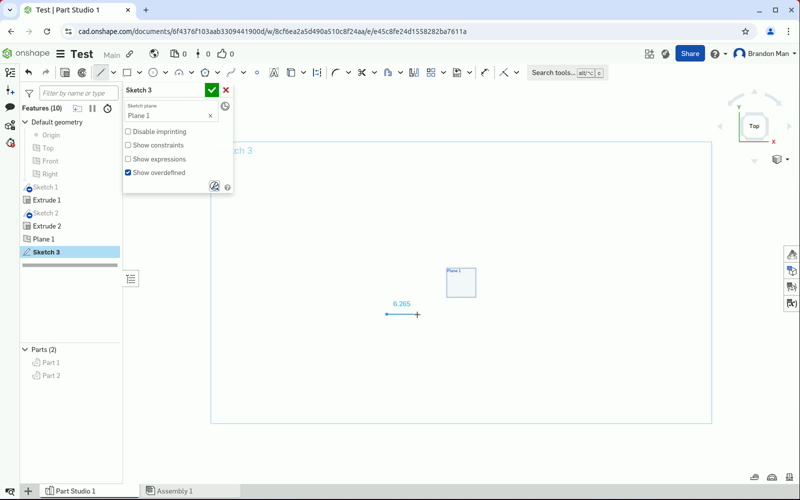
mouse_move(426, 314)
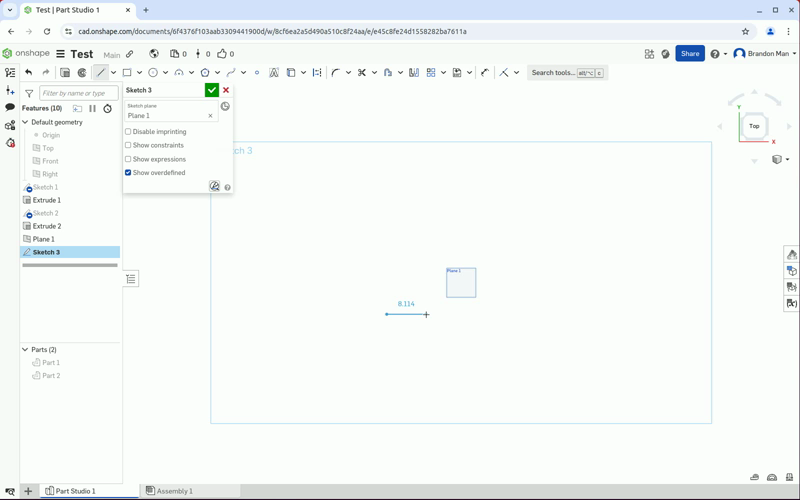
click(426, 314)
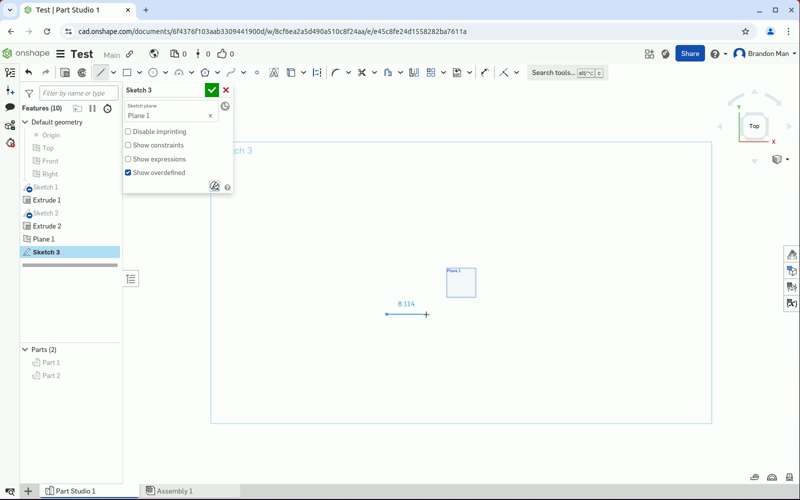
key_up(shift)
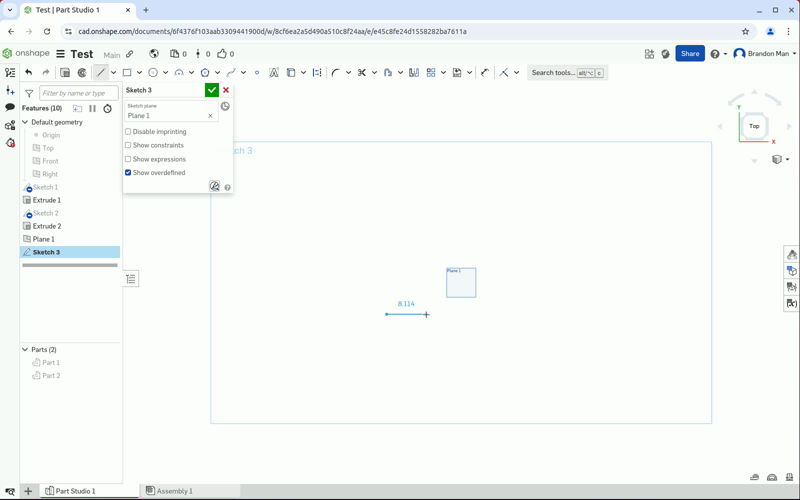
key_down(shift)
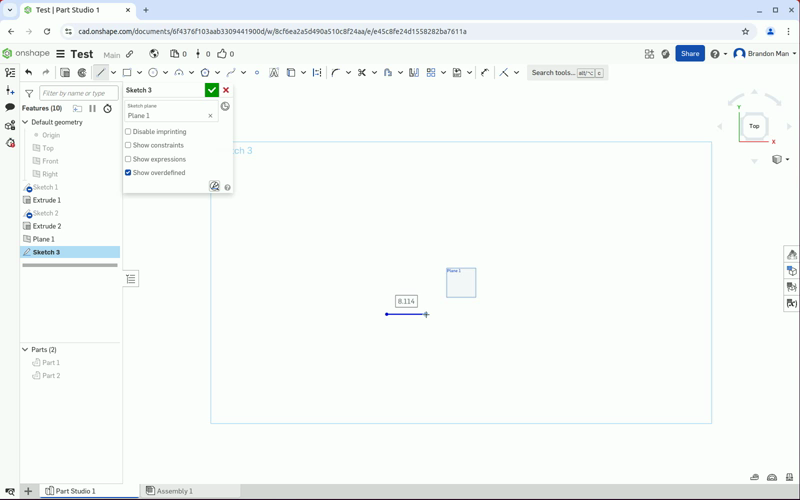
mouse_move(456, 314)
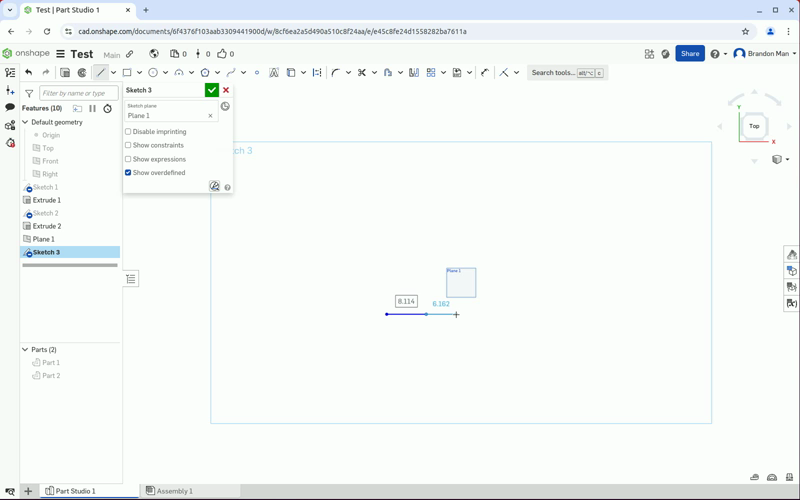
mouse_move(426, 281)
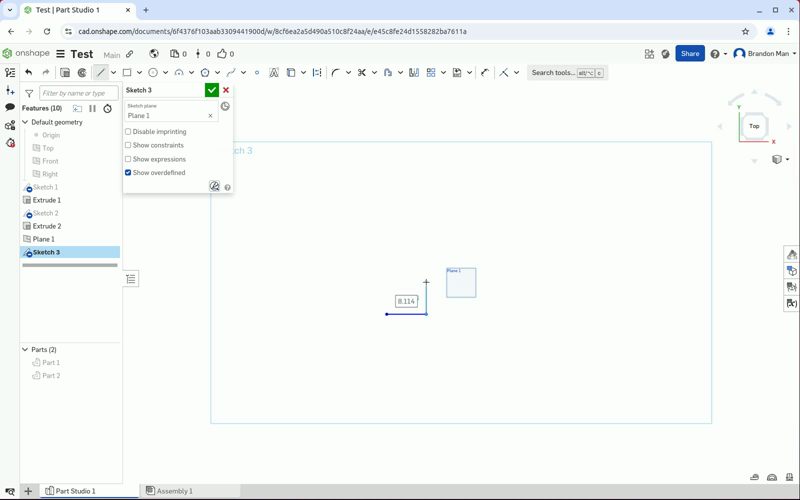
click(426, 281)
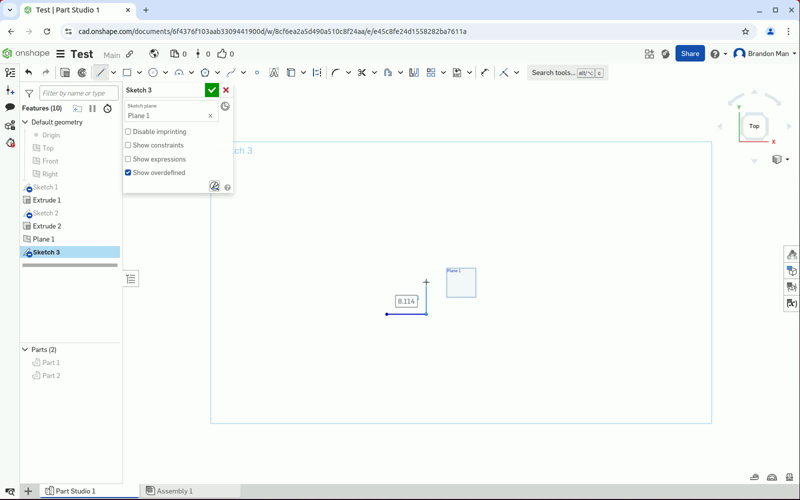
key_up(shift)
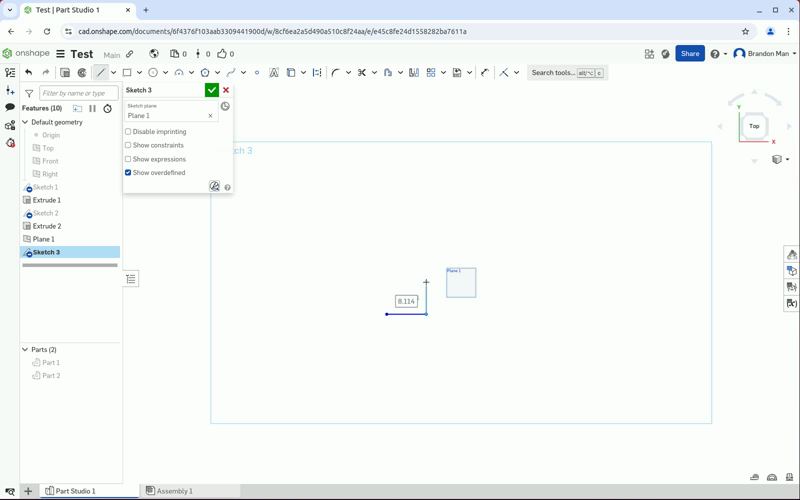
key_down(shift)
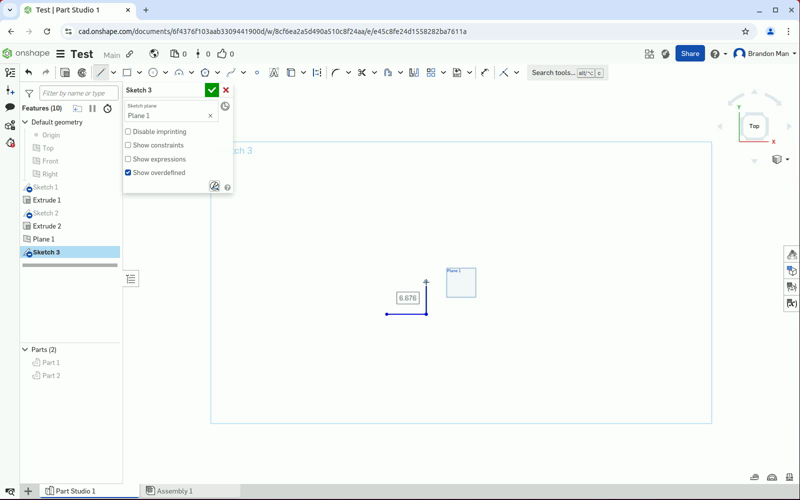
mouse_move(456, 281)
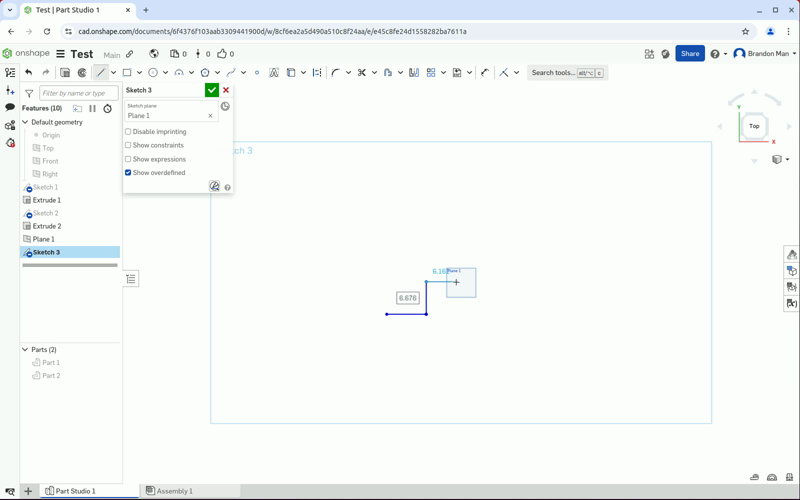
mouse_move(426, 249)
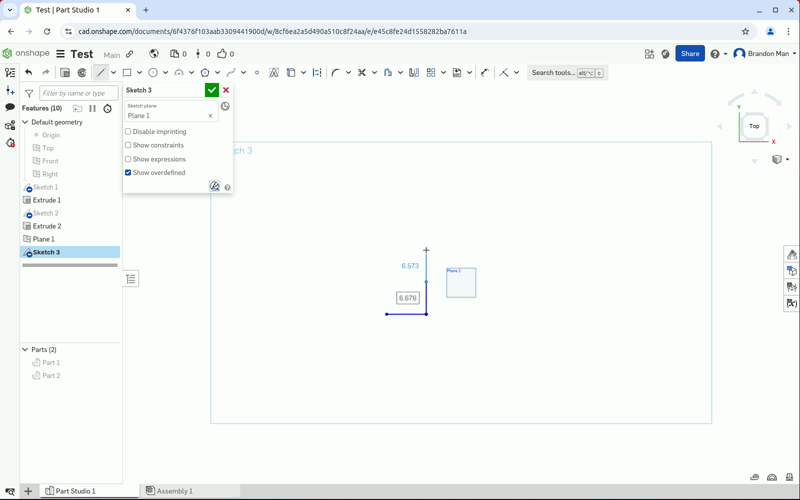
click(426, 249)
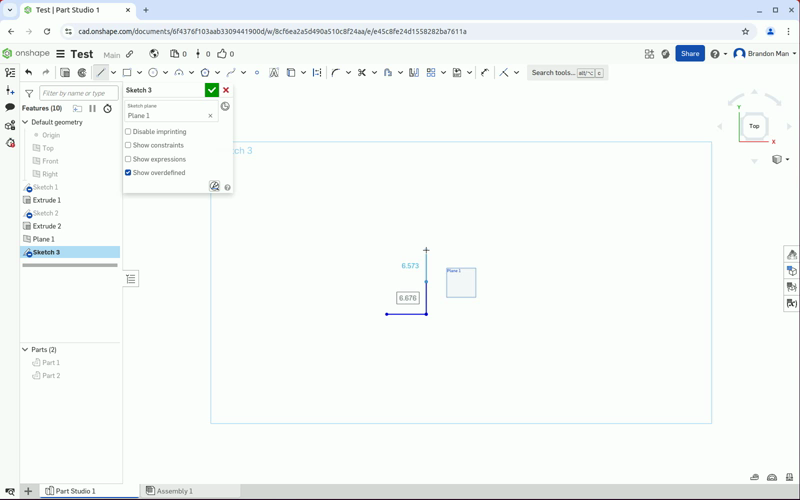
key_up(shift)
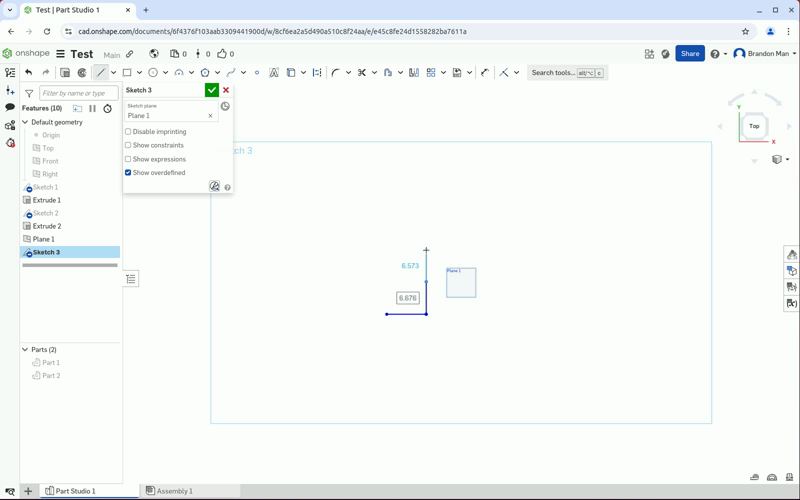
key_down(shift)
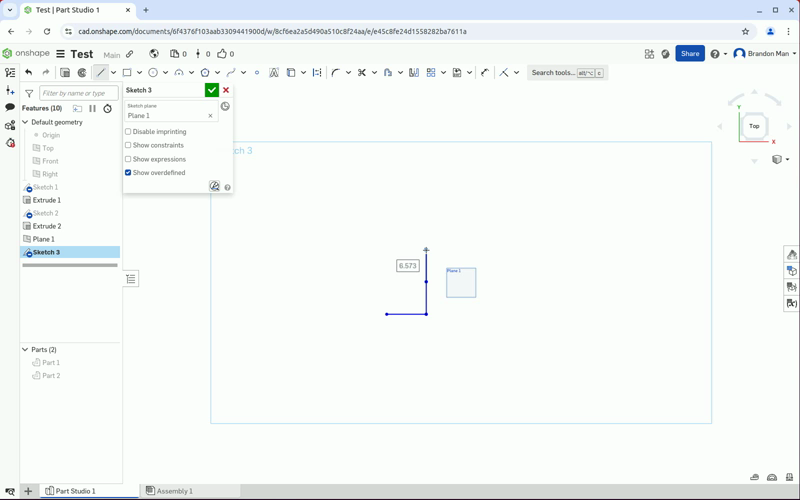
mouse_move(456, 249)
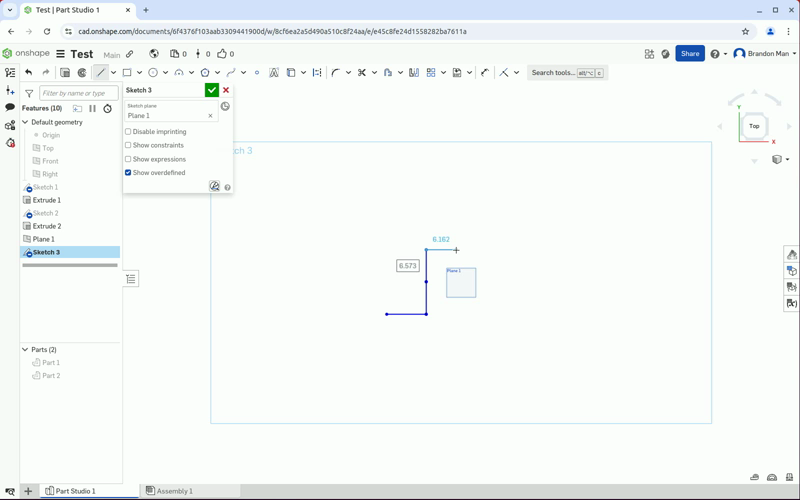
mouse_move(386, 249)
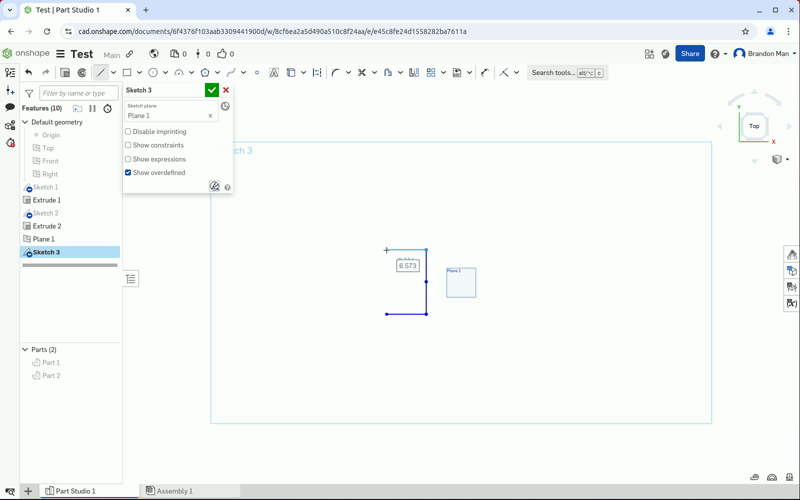
click(386, 249)
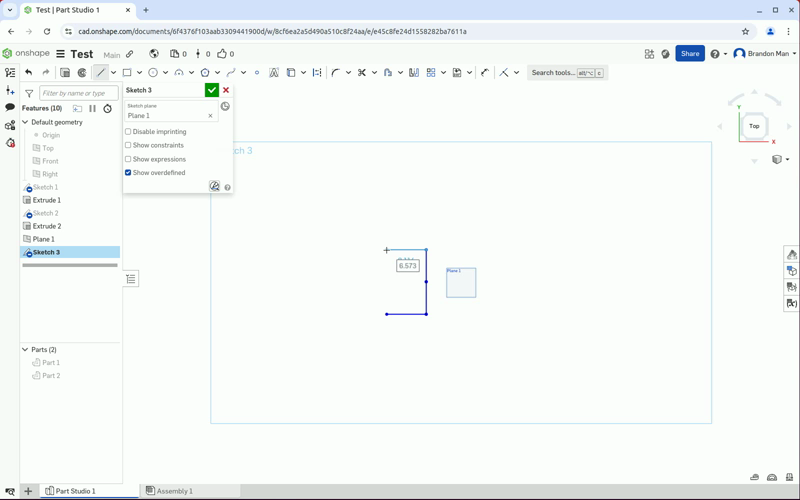
key_up(shift)
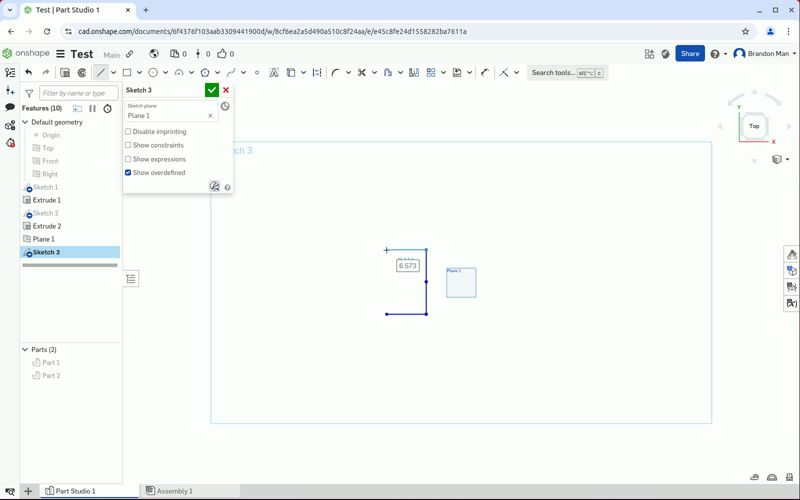
key(esc)
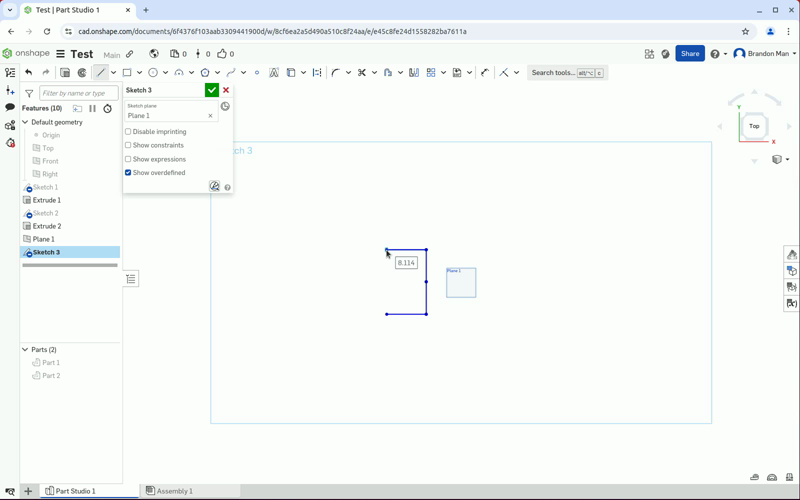
key(a)
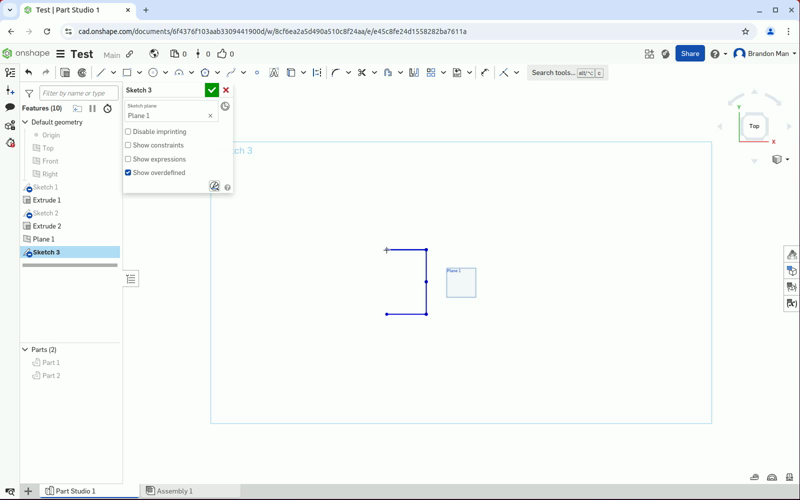
mouse_move(386, 249)
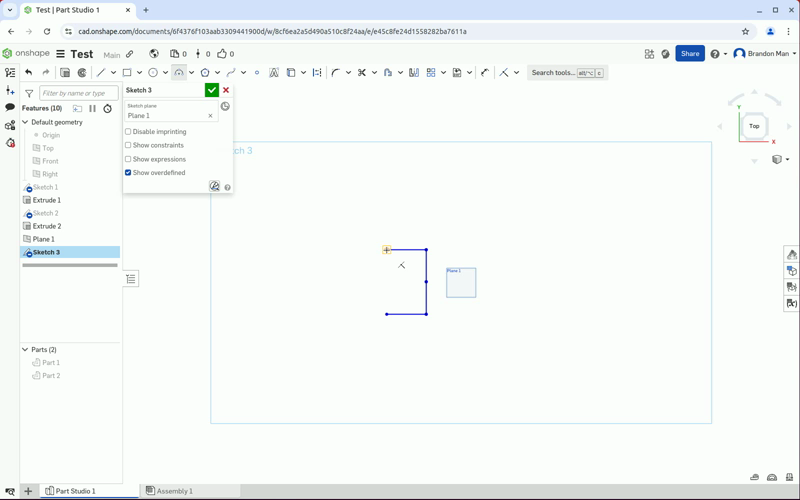
click(386, 249)
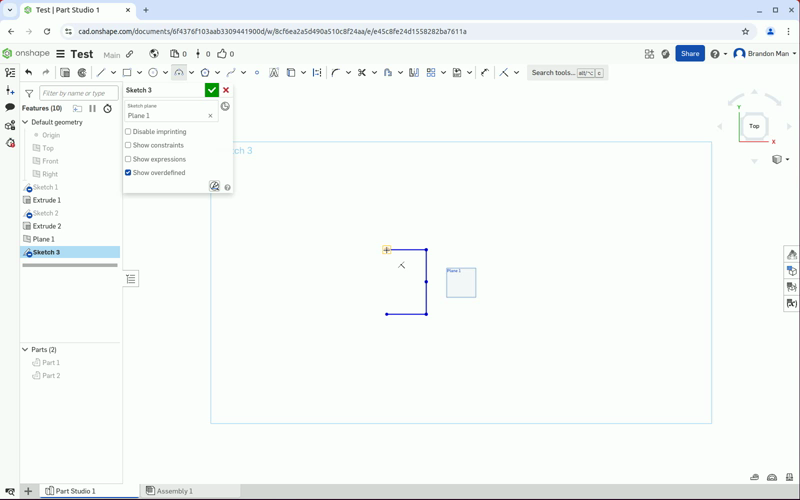
mouse_move(386, 314)
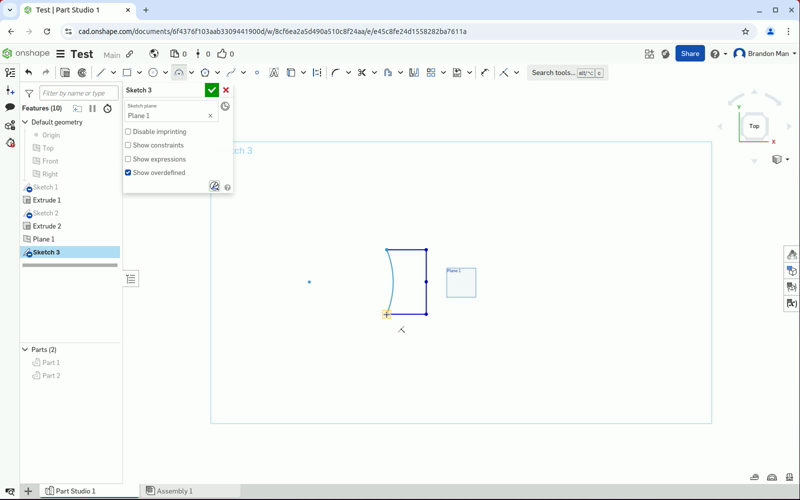
click(386, 314)
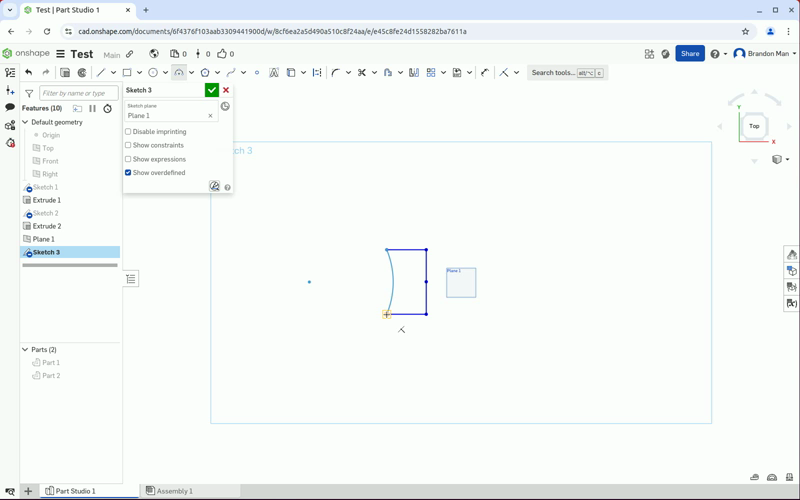
key_down(shift)
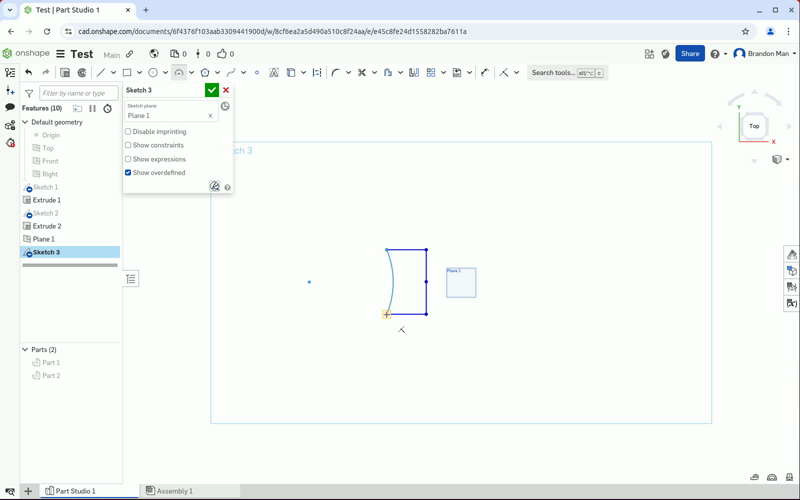
mouse_move(380, 282)
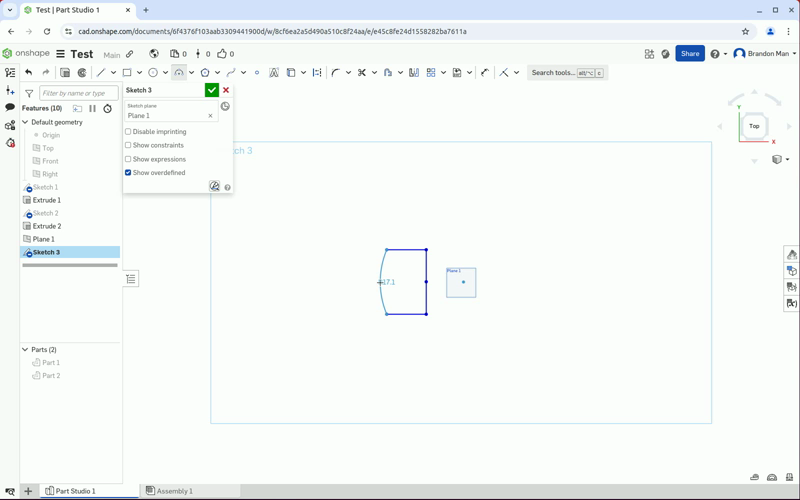
click(380, 282)
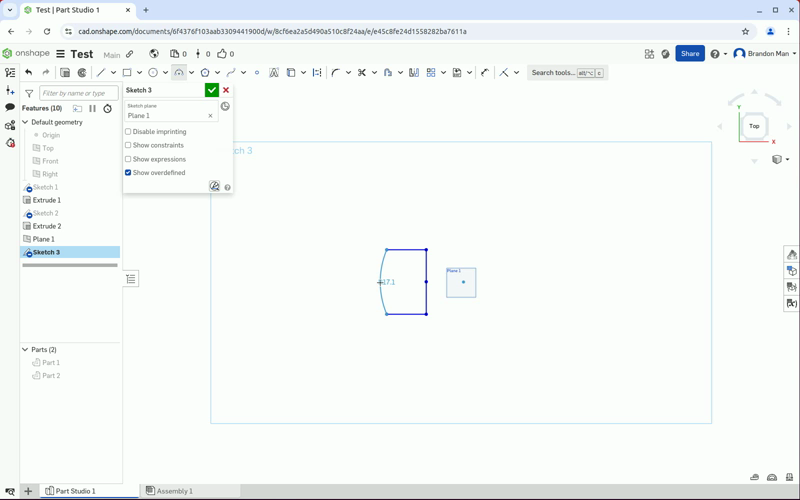
key_up(shift)
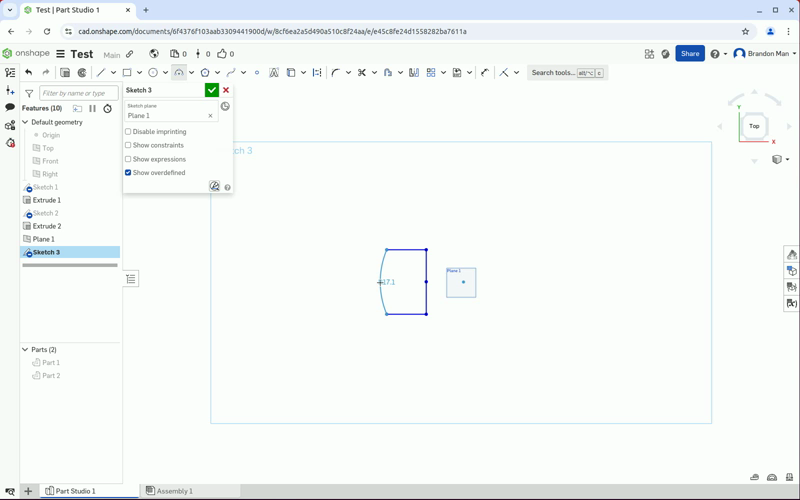
key(esc)
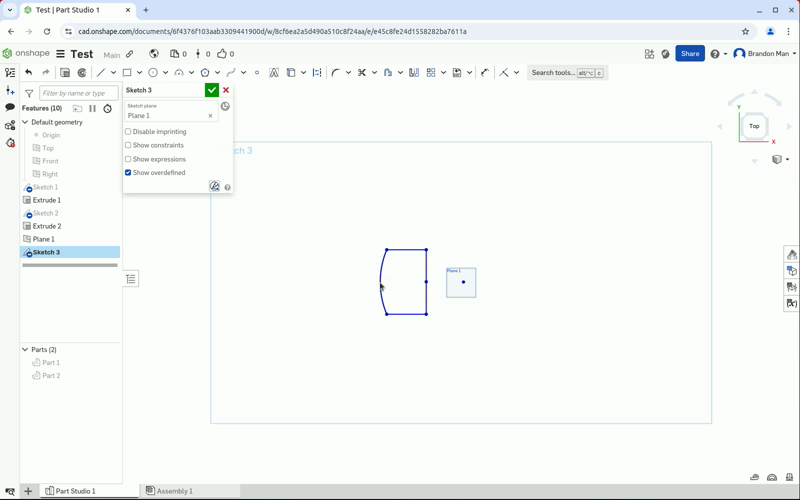
mouse_move(387, 285)
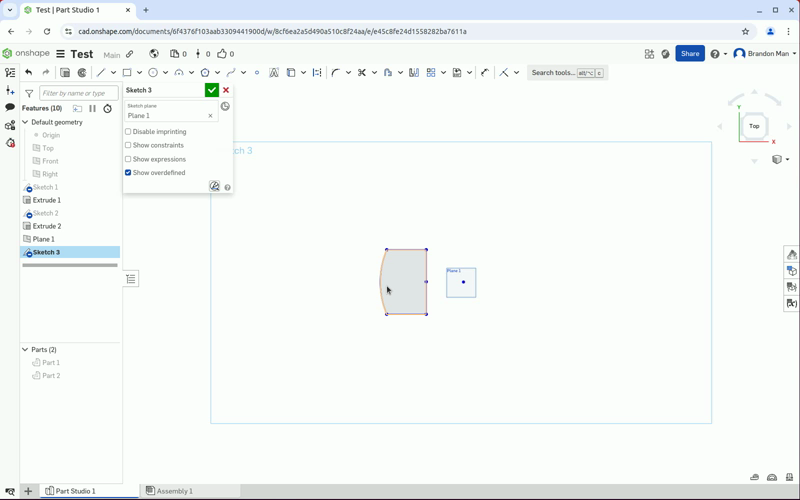
click(387, 285)
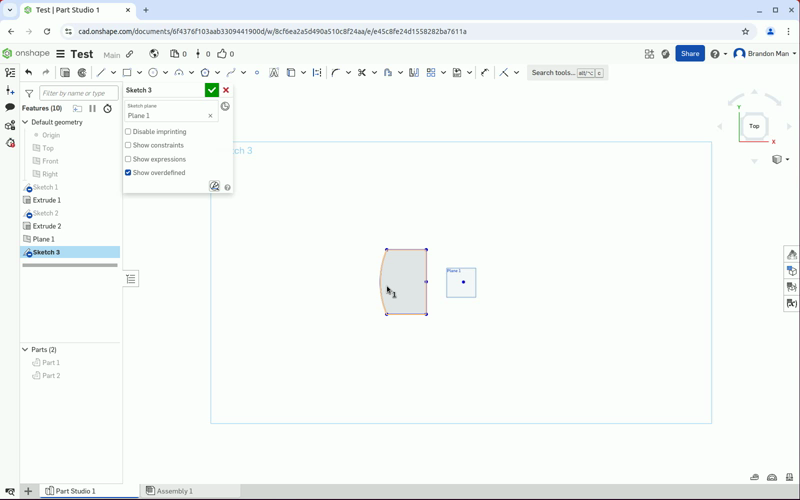
mouse_move(73, 352)
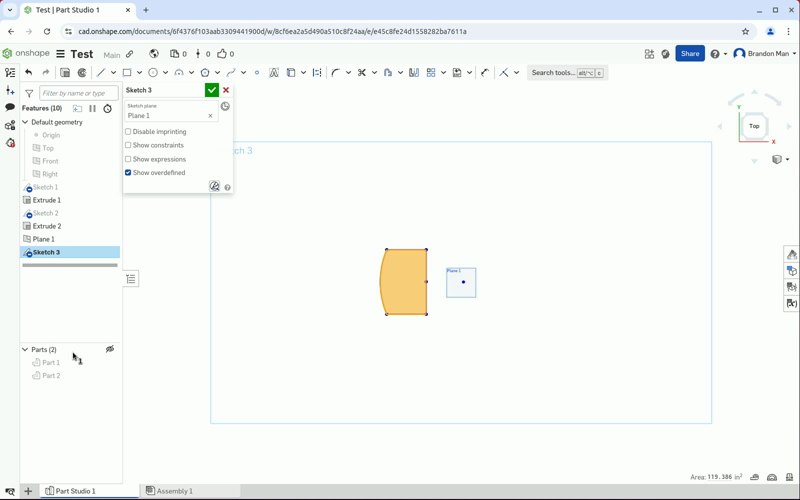
key(shift+y)
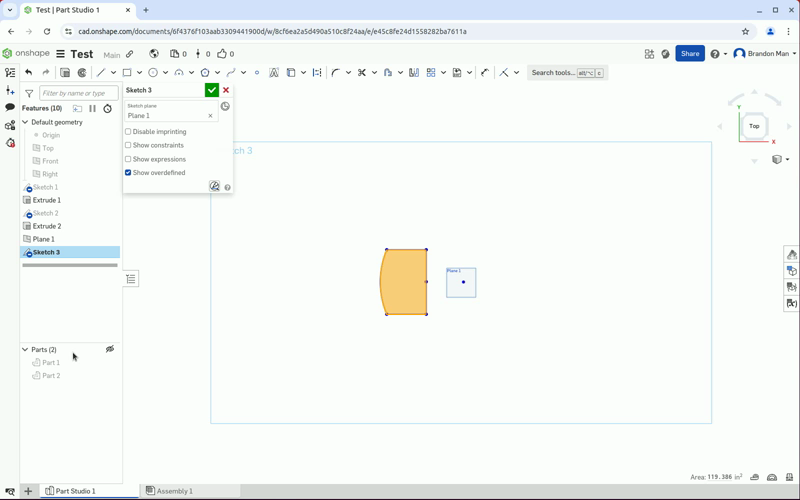
key(shift+e)
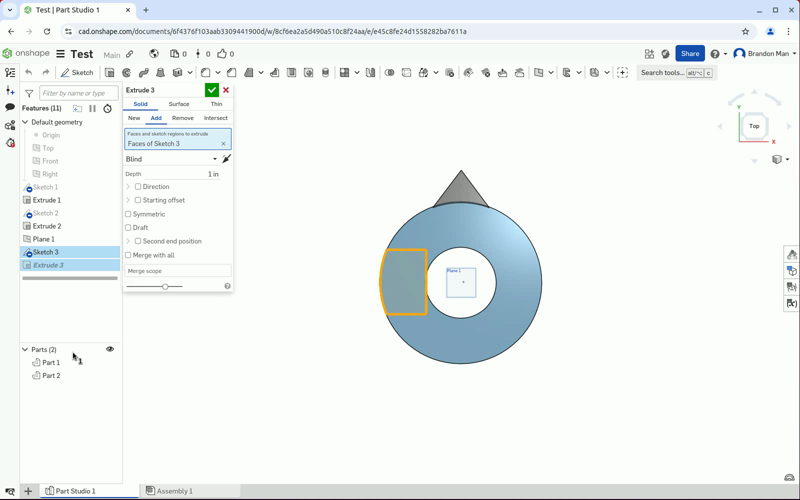
mouse_move(143, 106)
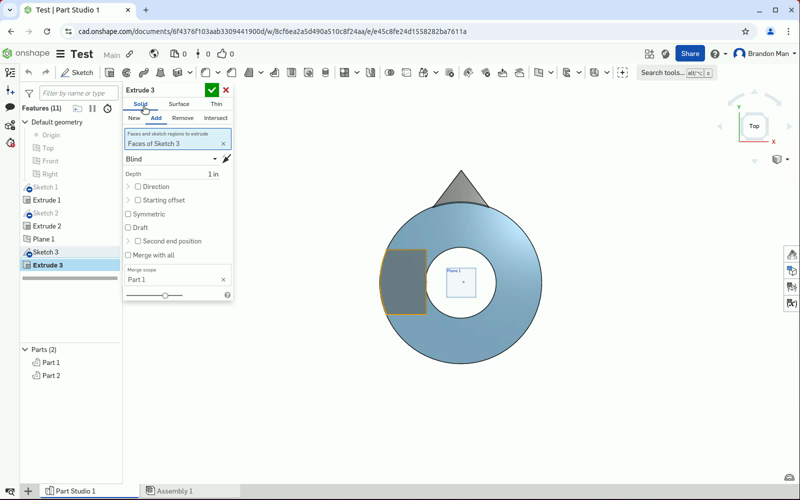
click(143, 106)
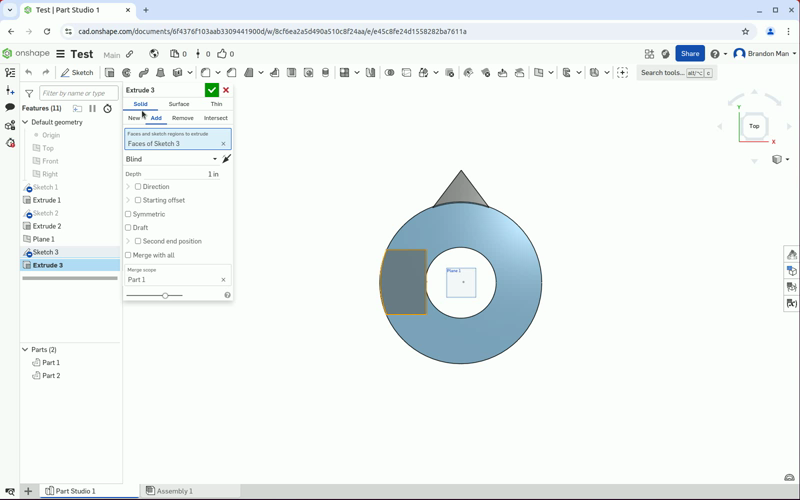
mouse_move(137, 120)
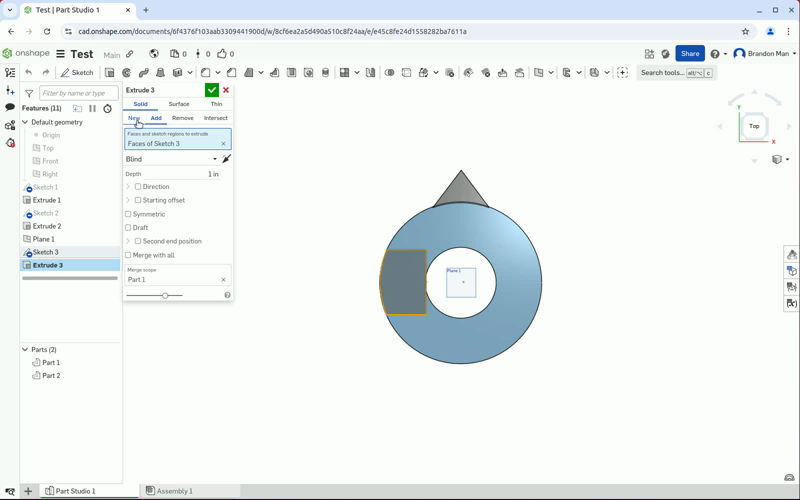
click(137, 120)
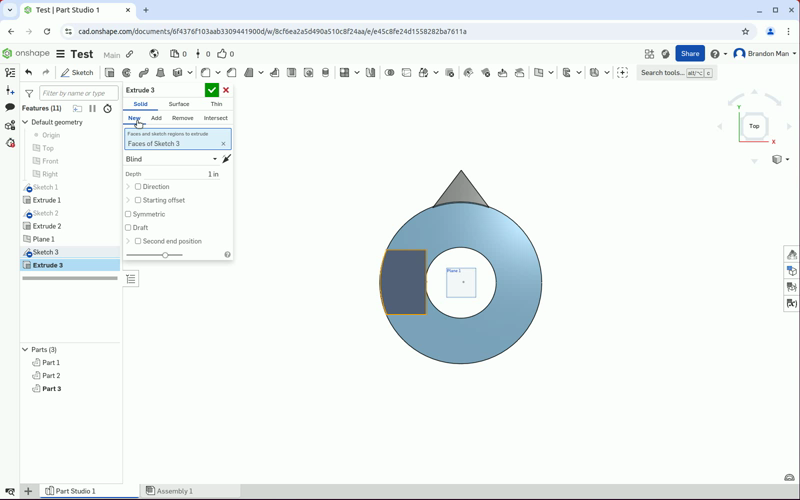
key(tab, 4)
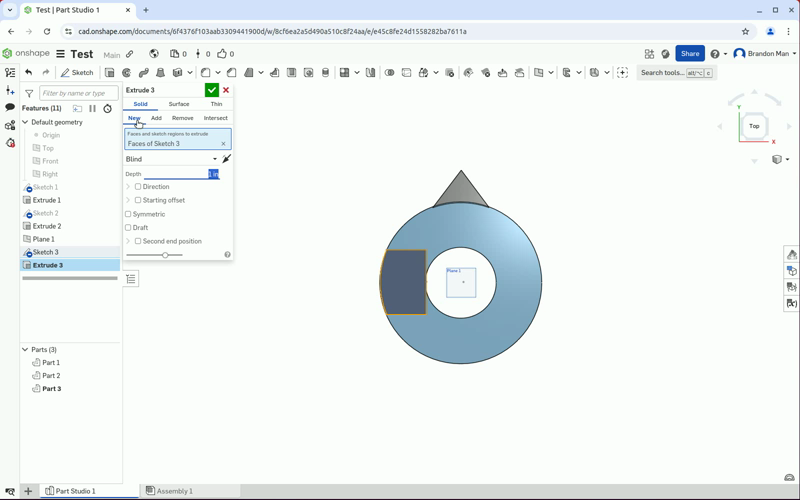
text(9.869)
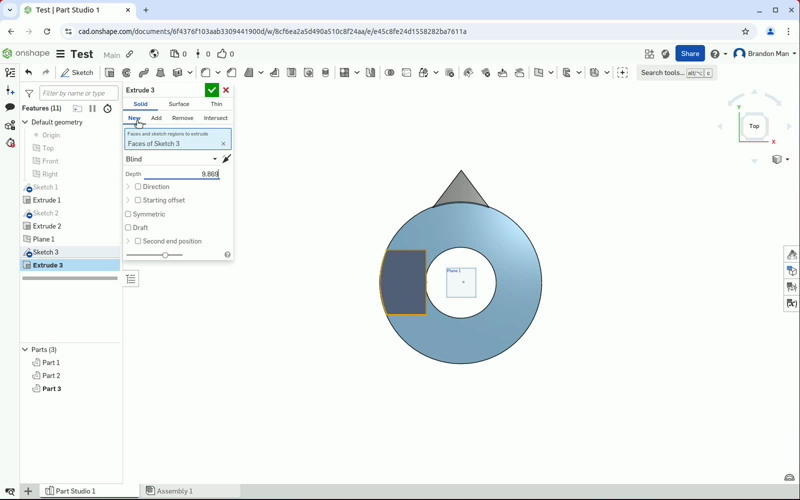
key(enter)
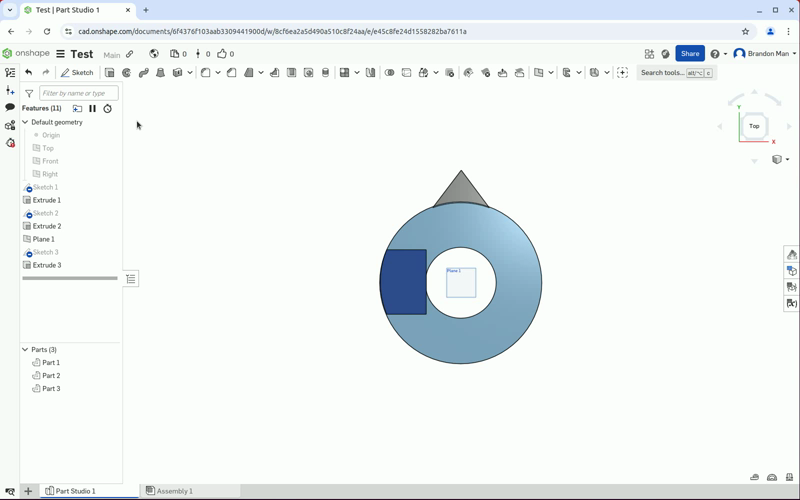
key(shift+h)
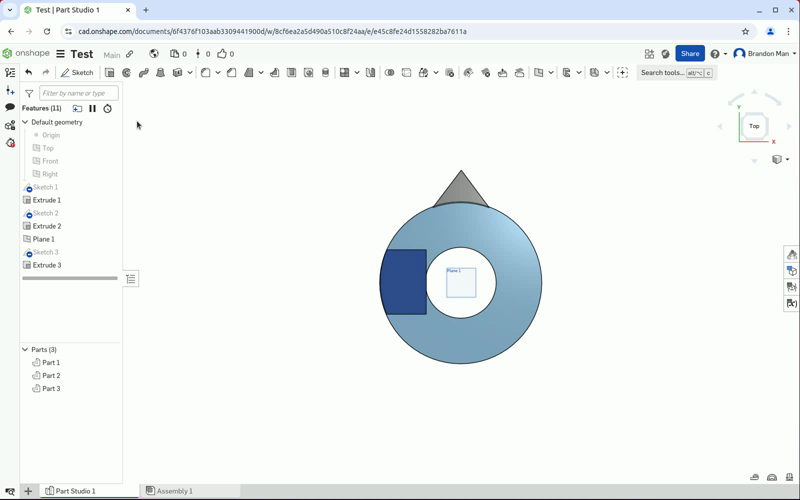
key(shift+h)
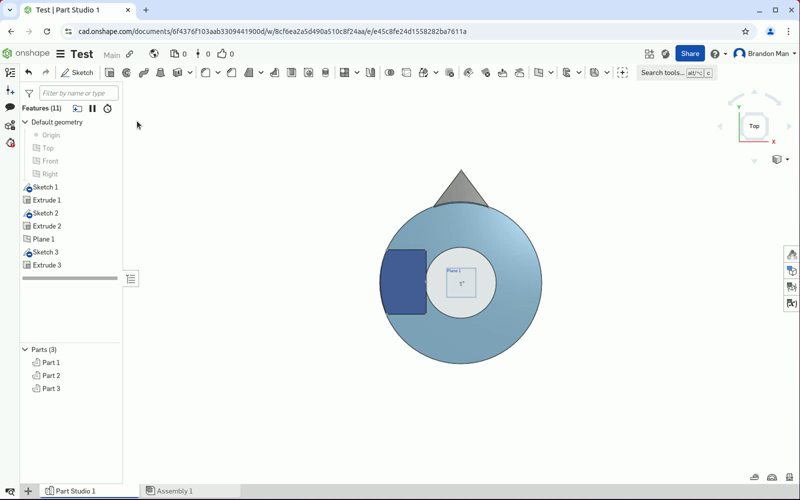
key(shift+7)
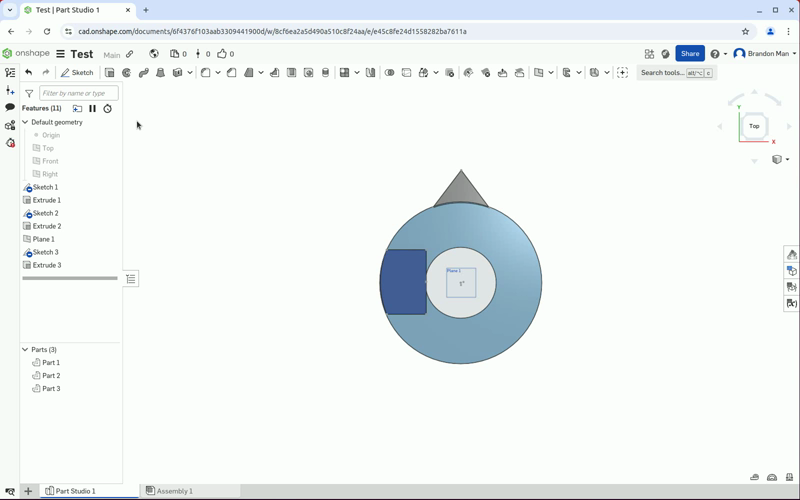
key(up, 3)
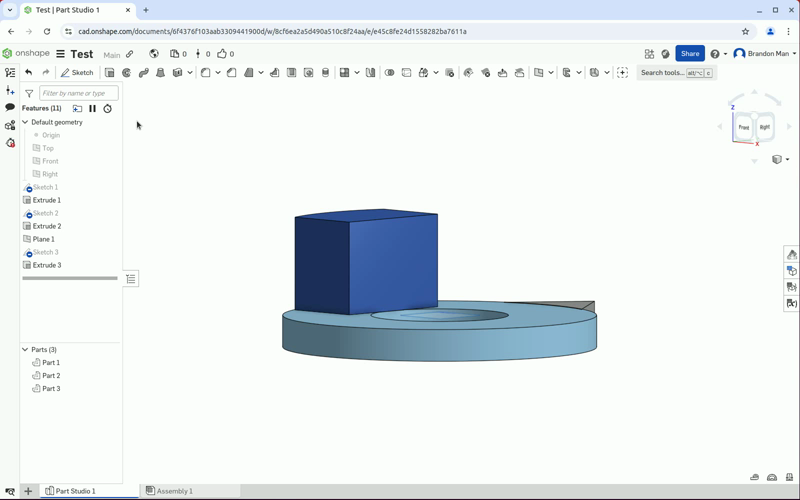
key(left, 3)
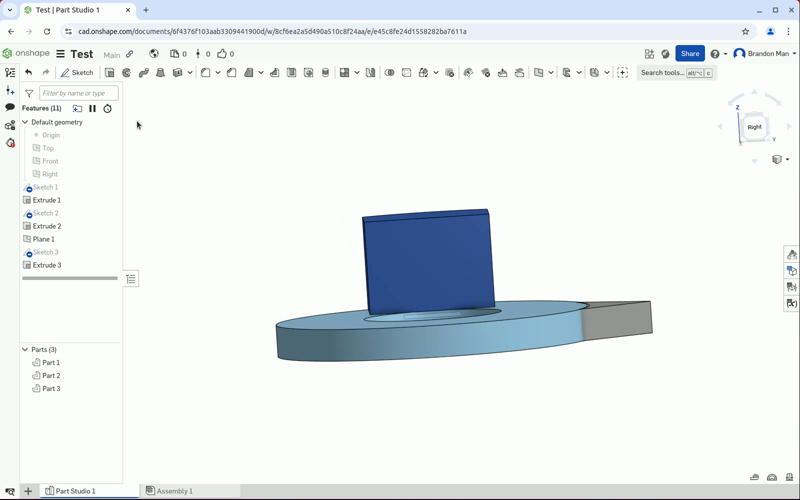
key(right, 3)
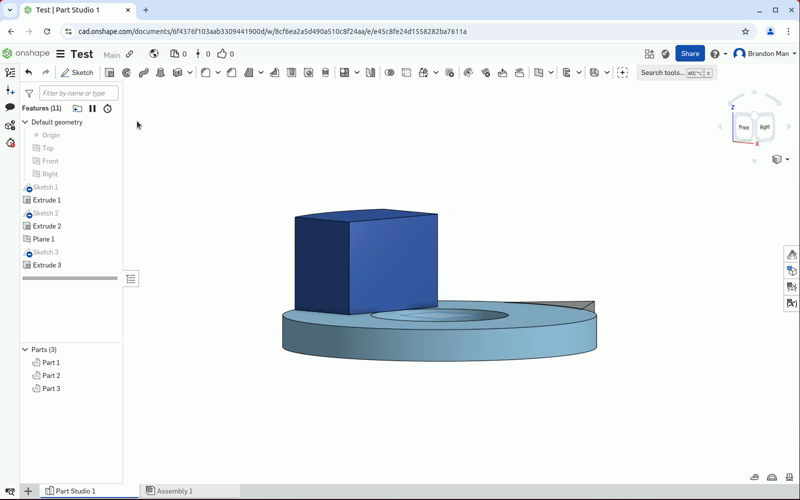
key(down, 3)
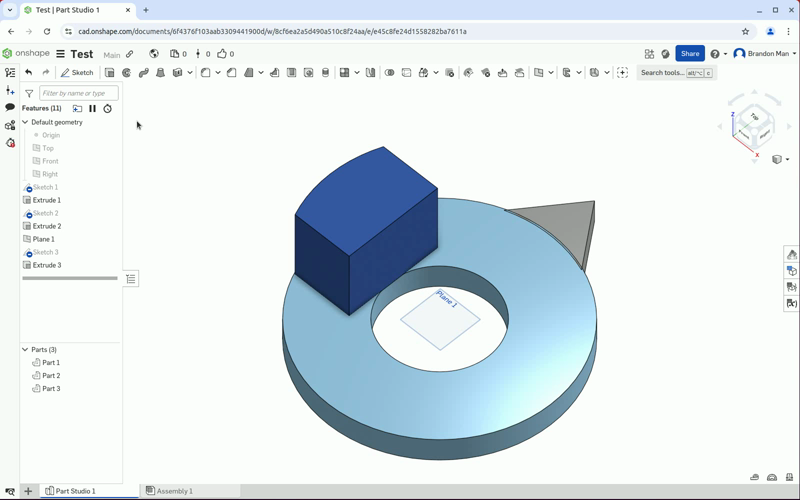
mouse_move(73, 189)
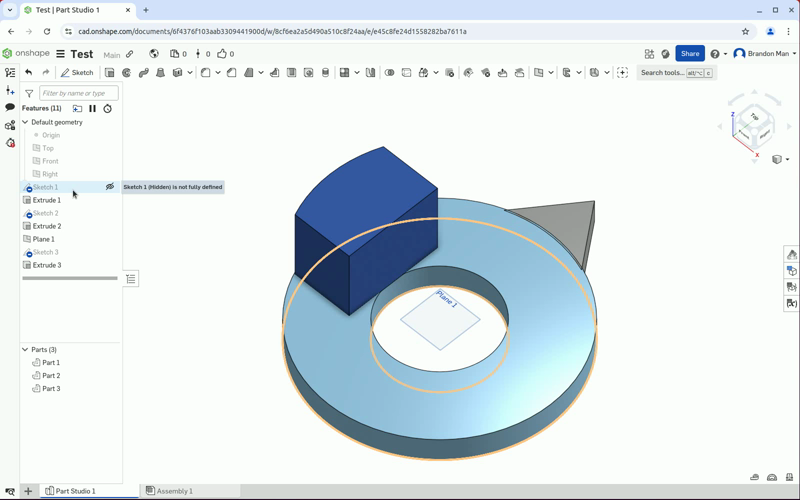
click(73, 189)